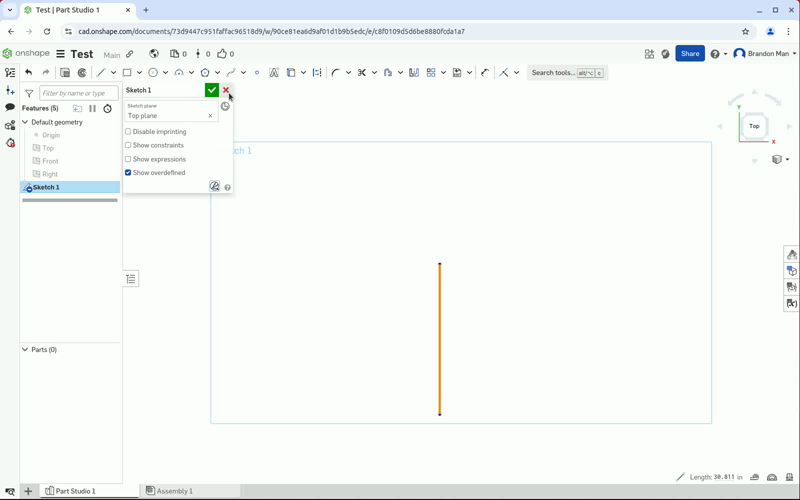
key(shift+h)
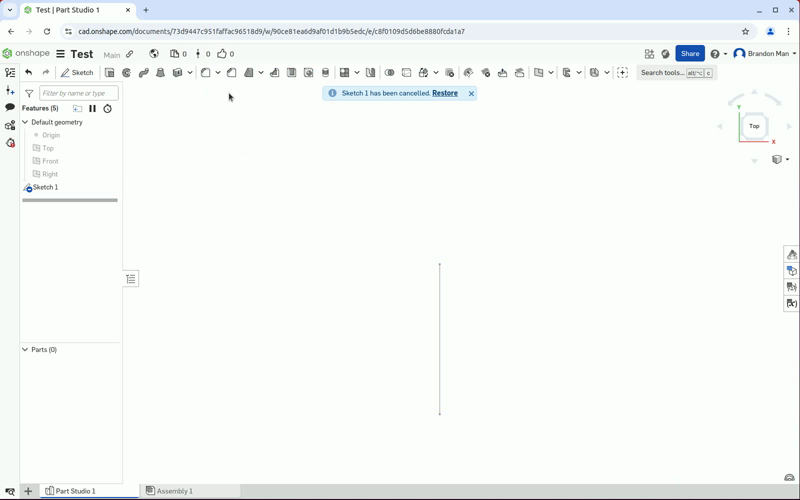
key(shift+s)
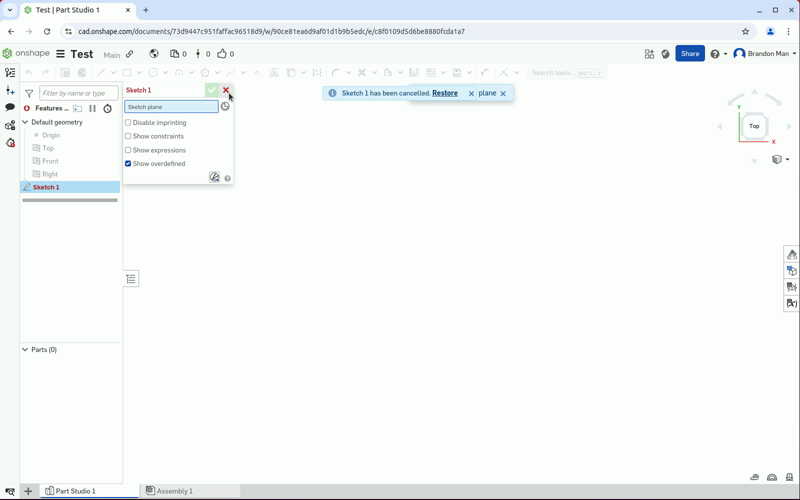
mouse_move(73, 150)
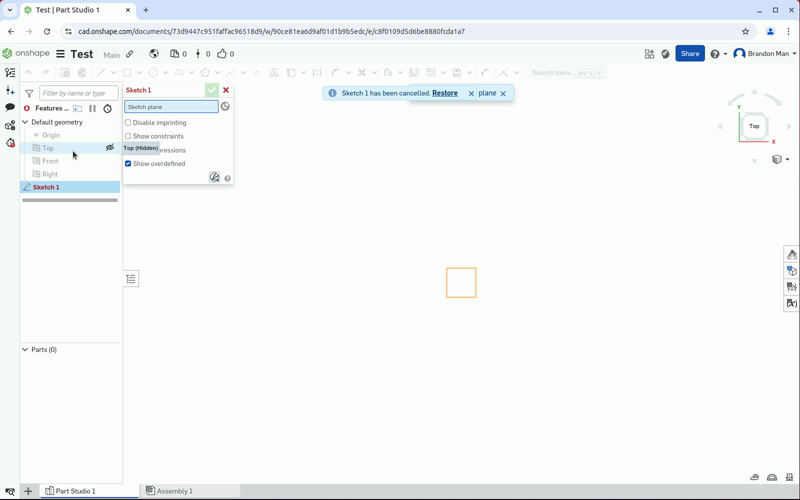
click(73, 150)
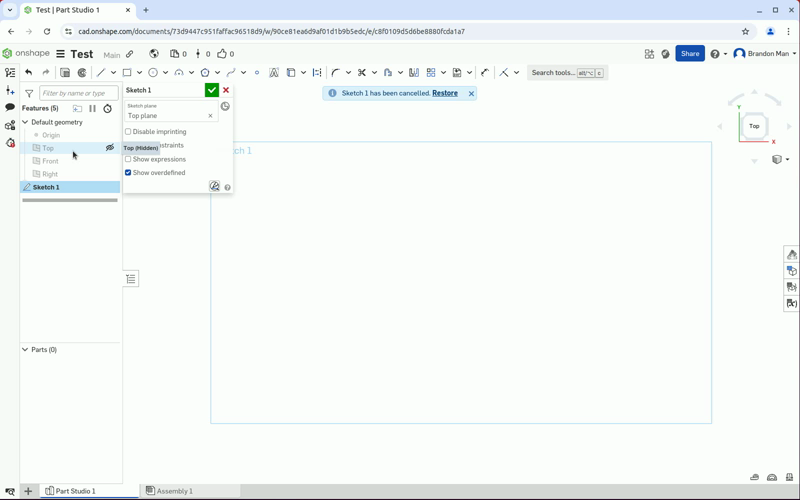
mouse_move(73, 352)
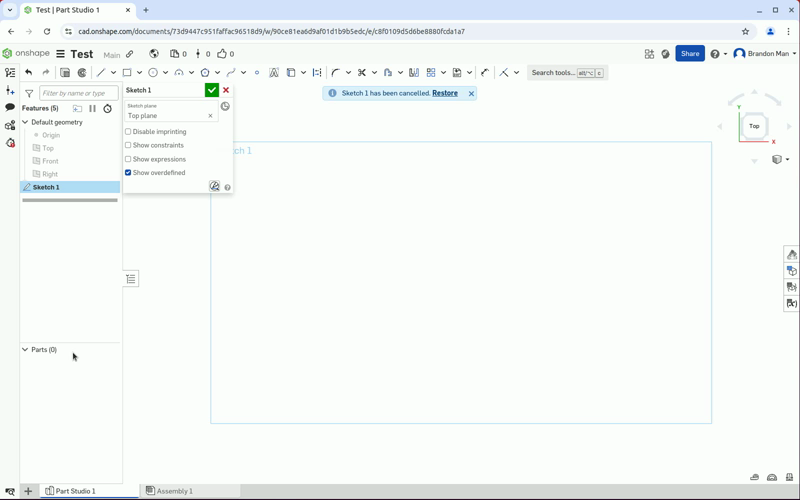
key(y)
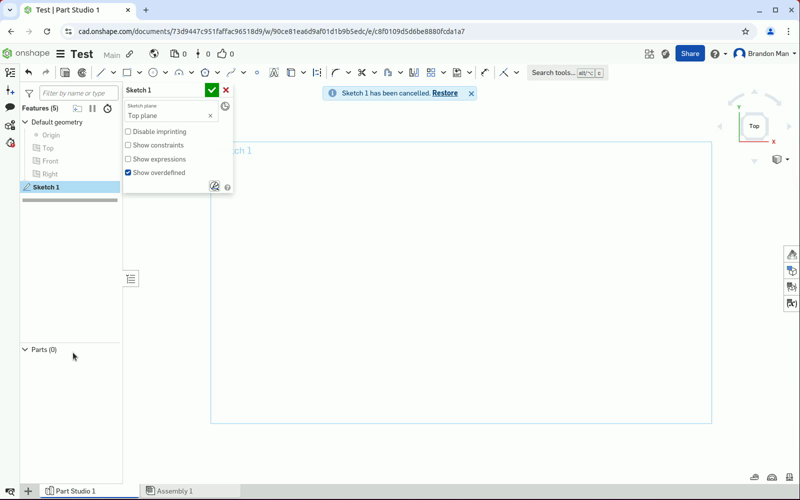
key(l)
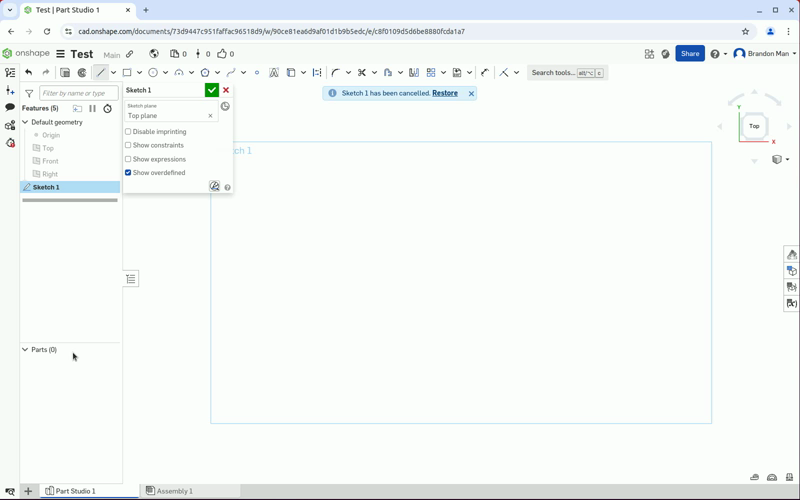
key_down(shift)
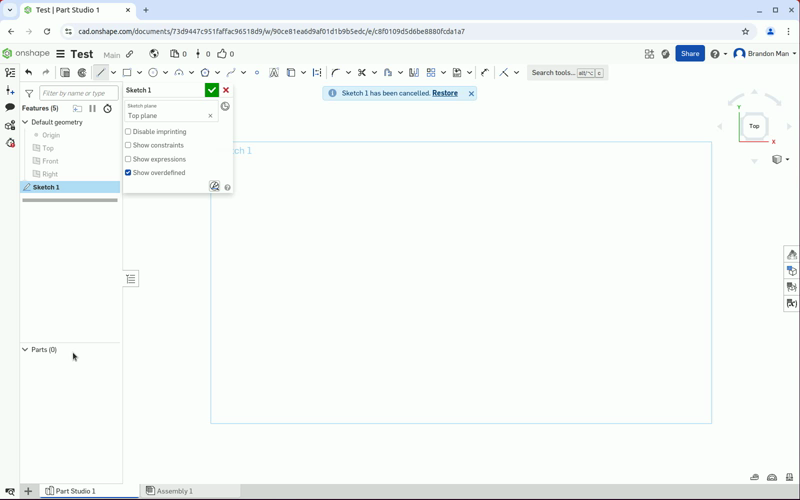
mouse_move(348, 327)
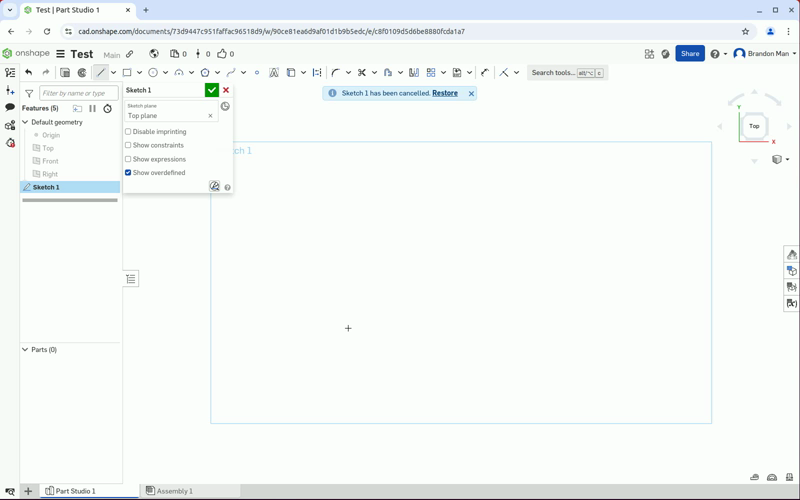
click(348, 327)
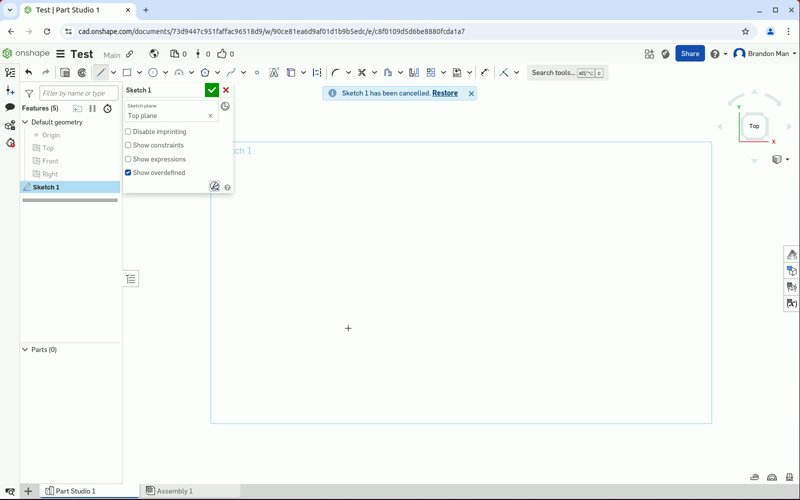
key_up(shift)
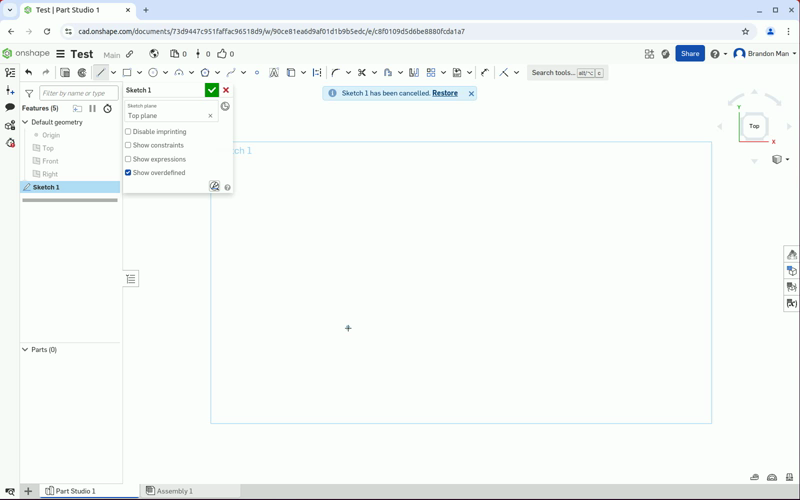
key_down(shift)
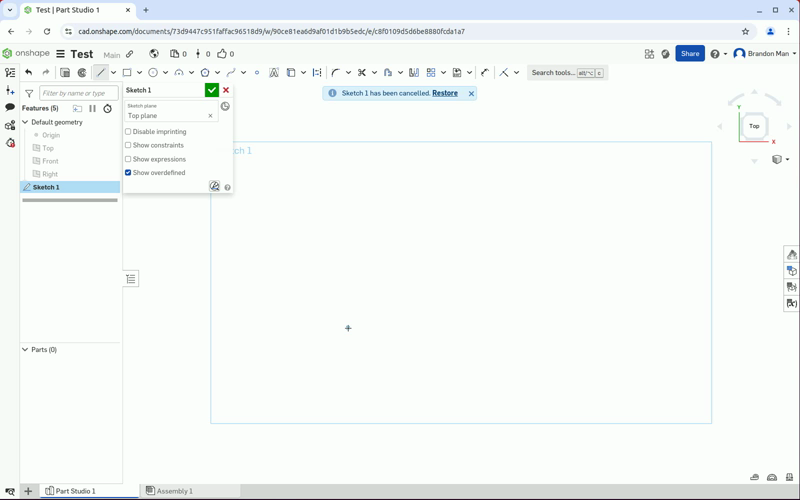
mouse_move(414, 393)
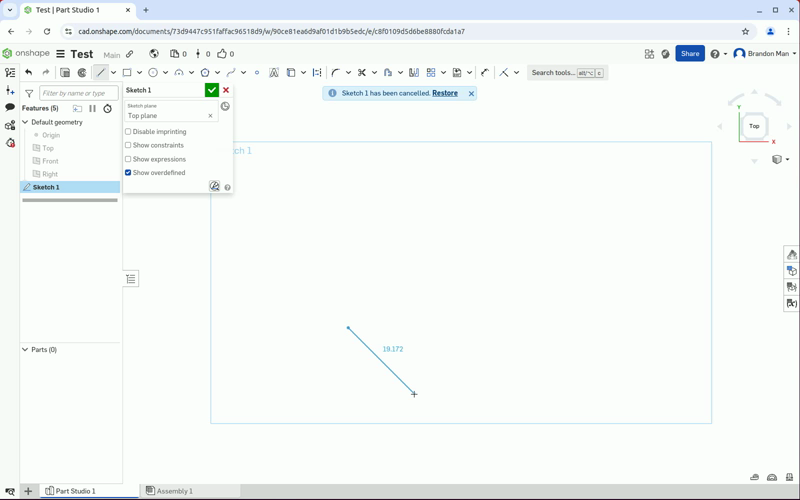
click(414, 393)
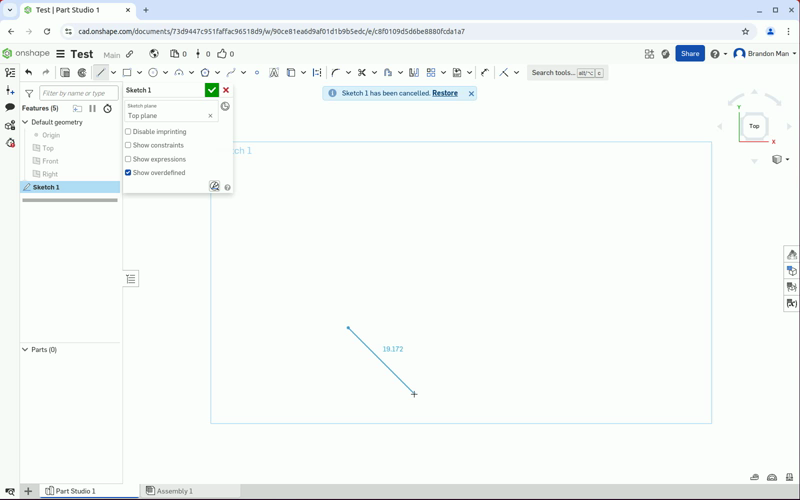
key_up(shift)
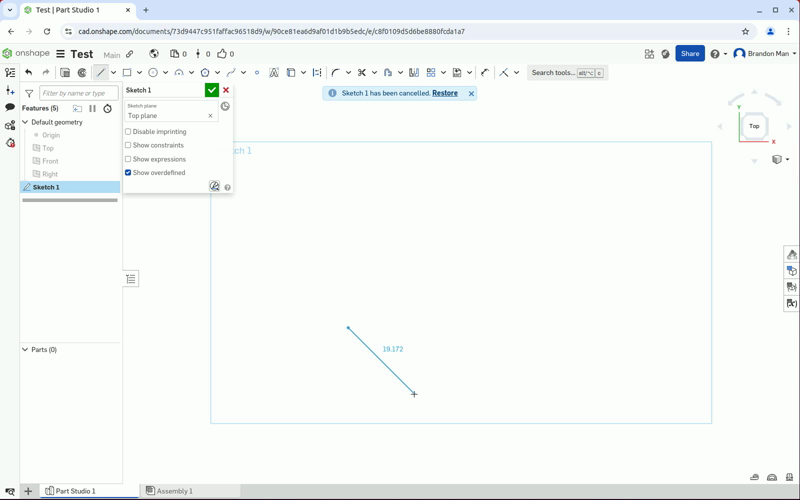
key_down(shift)
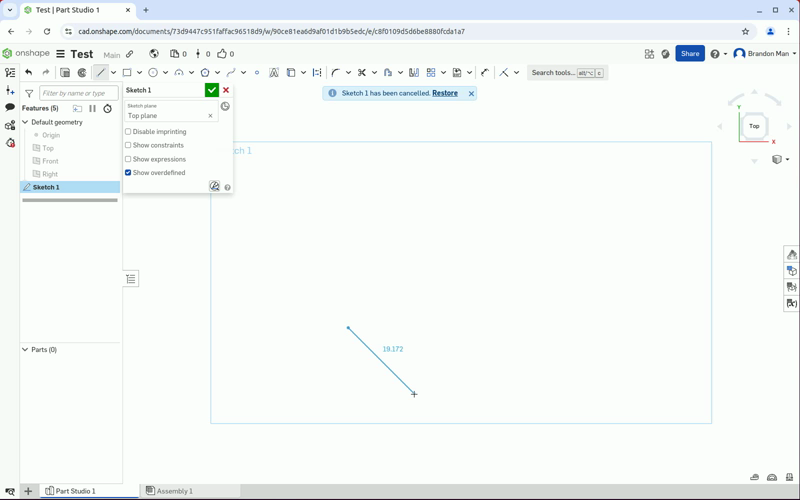
mouse_move(506, 393)
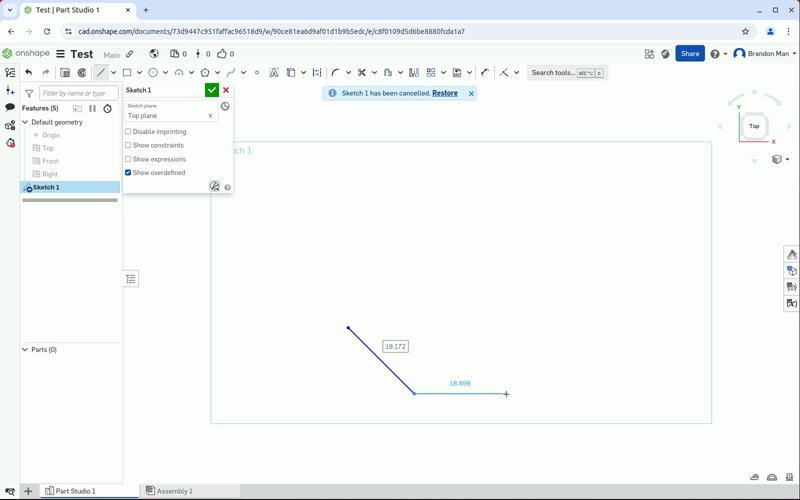
click(506, 393)
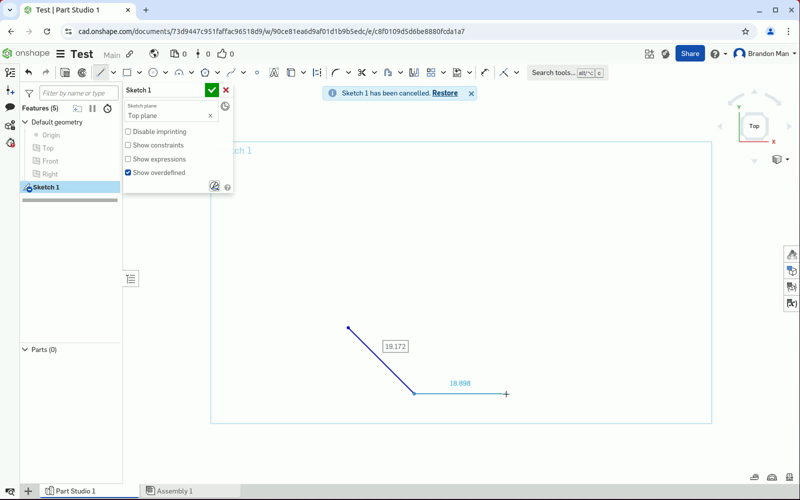
key_up(shift)
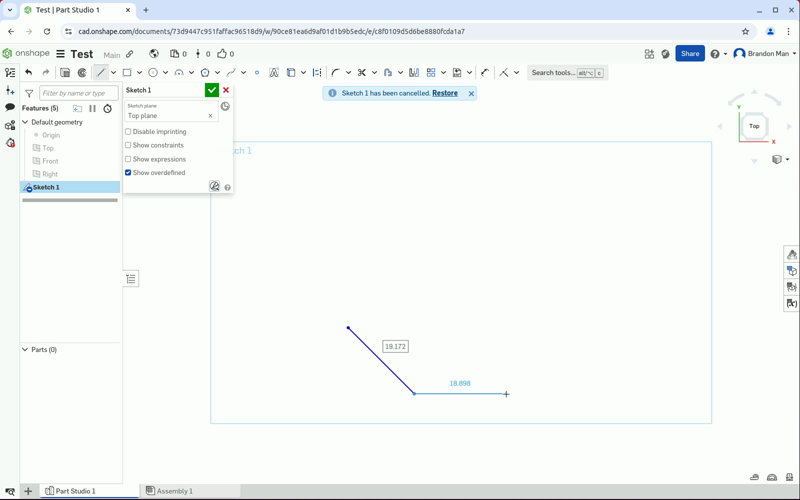
key_down(shift)
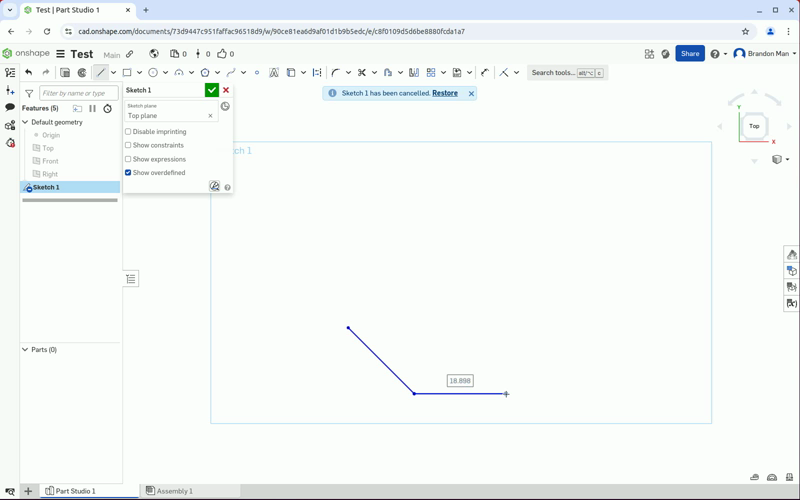
mouse_move(572, 327)
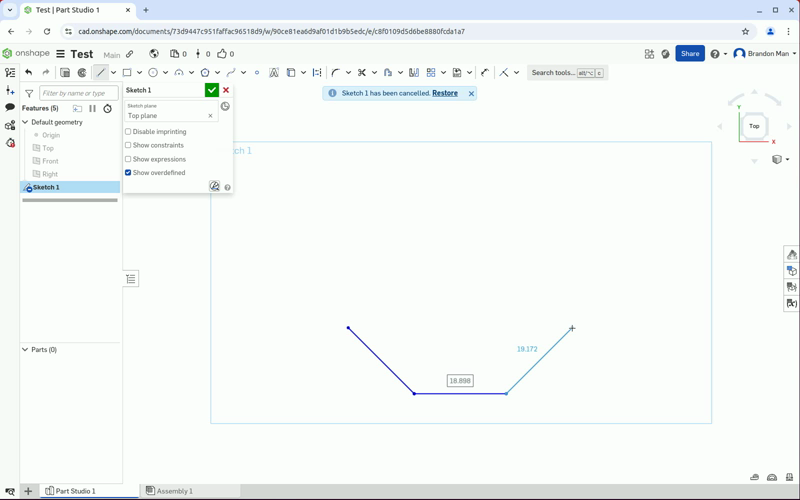
click(572, 327)
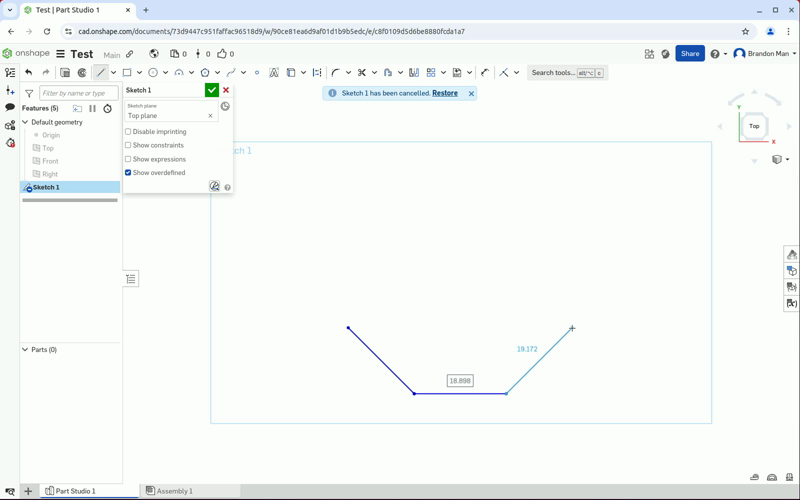
key_up(shift)
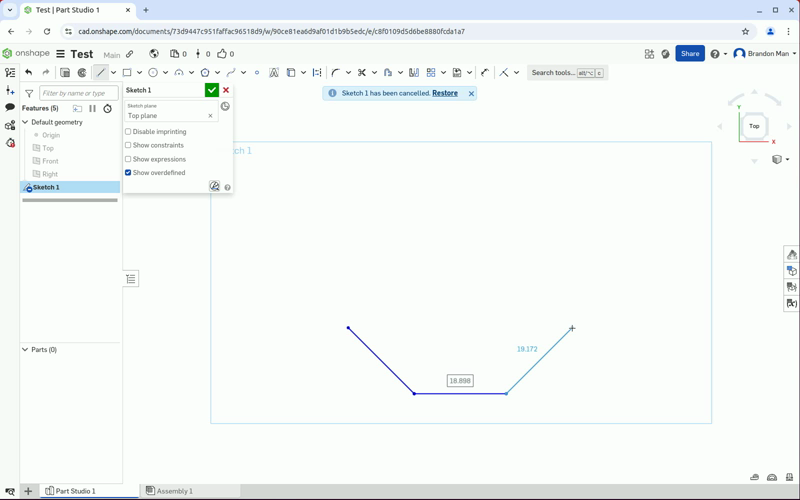
key_down(shift)
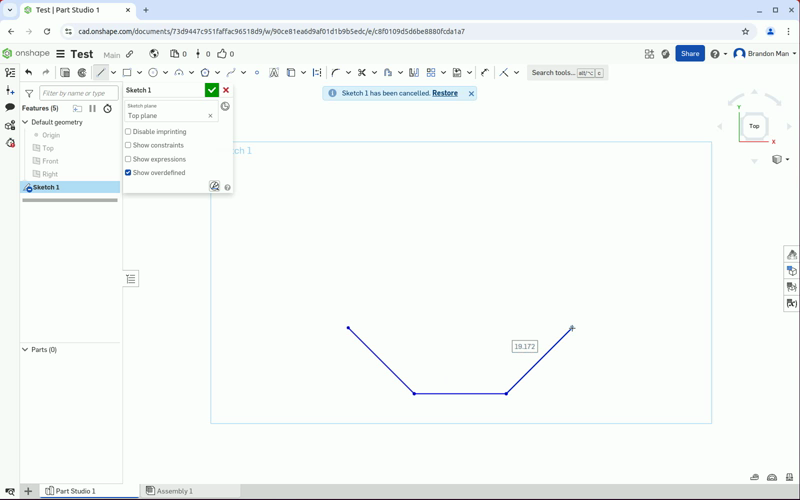
mouse_move(572, 236)
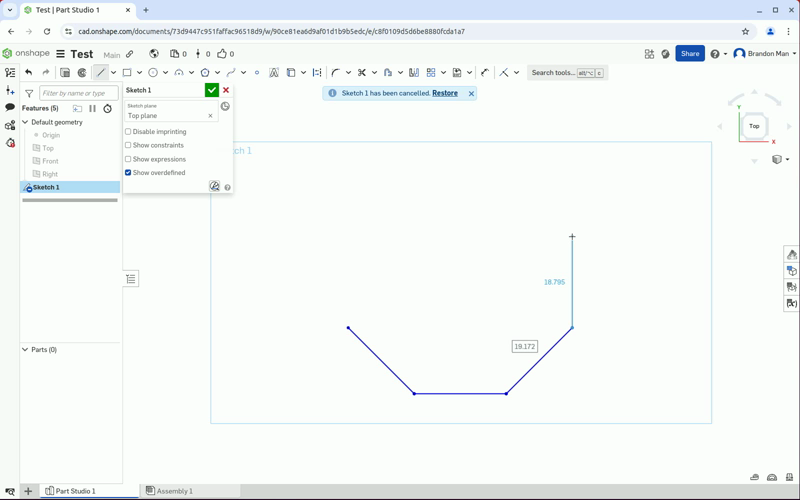
click(572, 236)
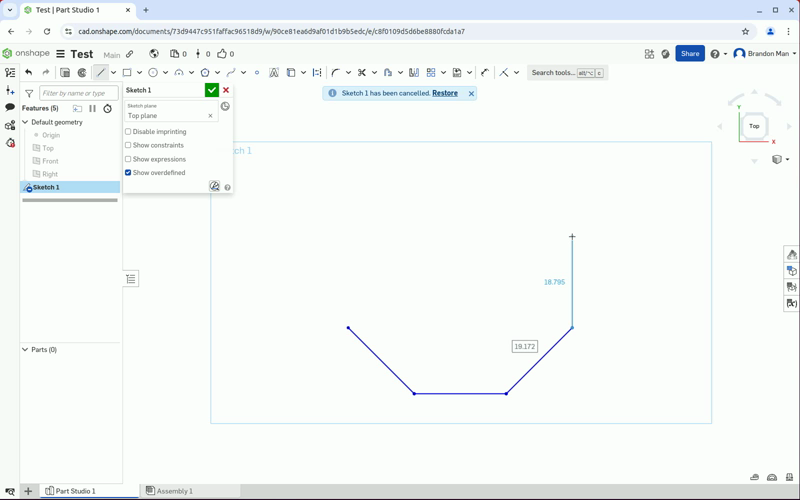
key_up(shift)
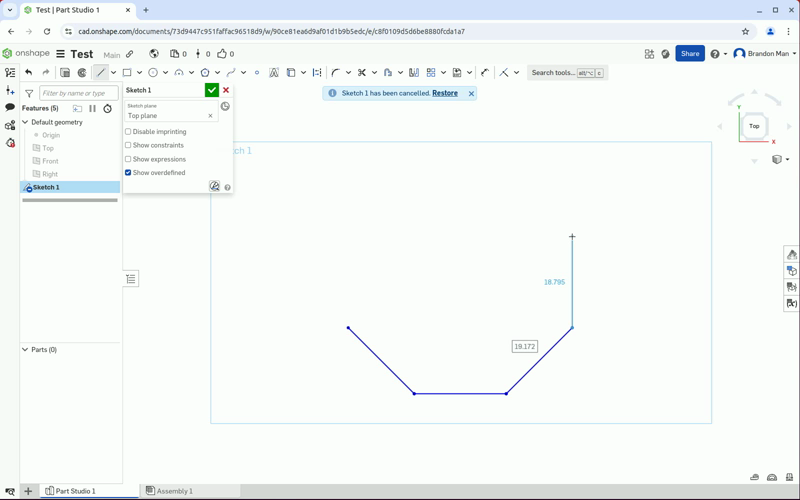
key_down(shift)
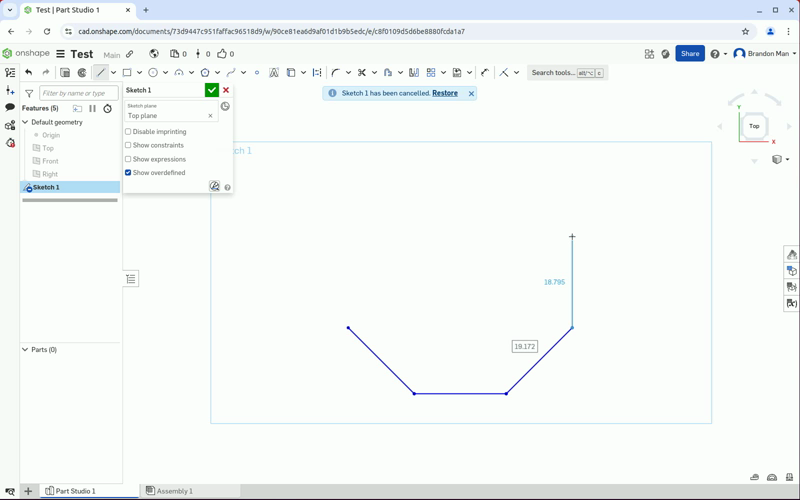
mouse_move(506, 170)
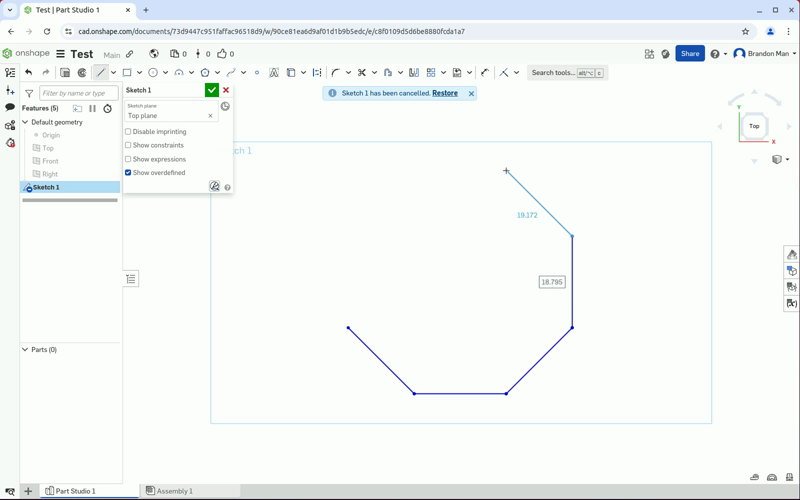
click(506, 170)
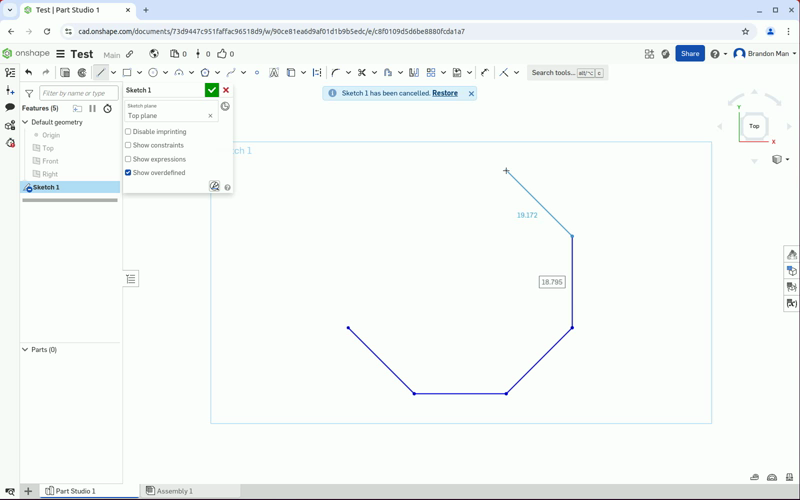
key_up(shift)
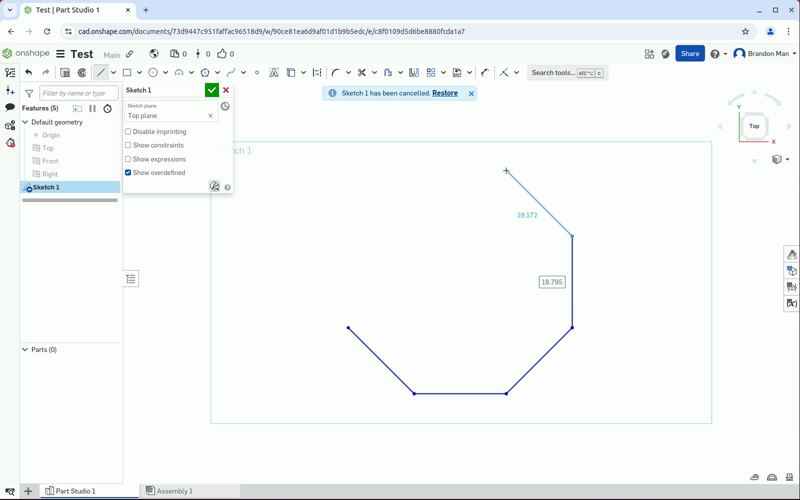
key_down(shift)
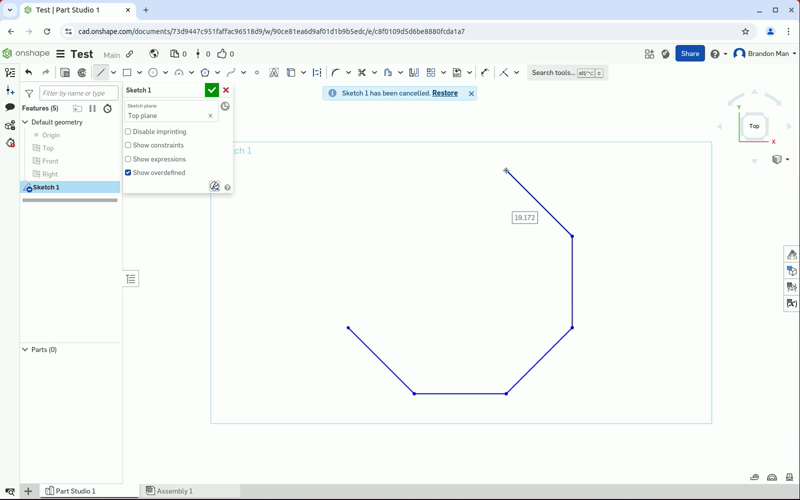
mouse_move(414, 170)
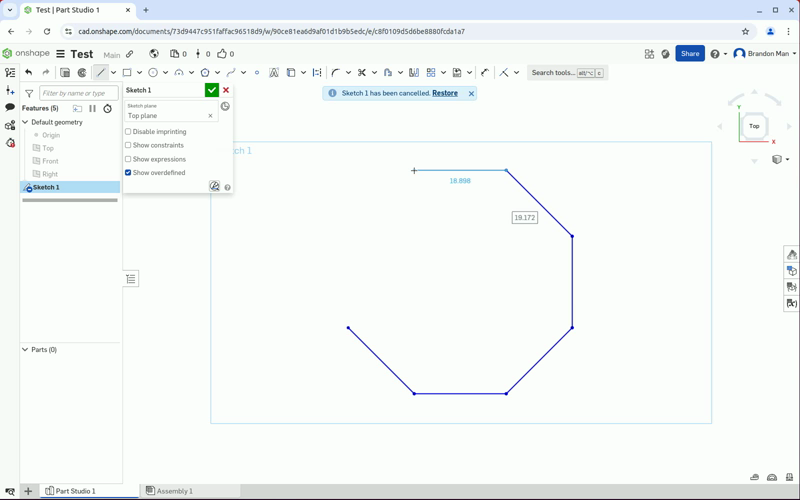
click(414, 170)
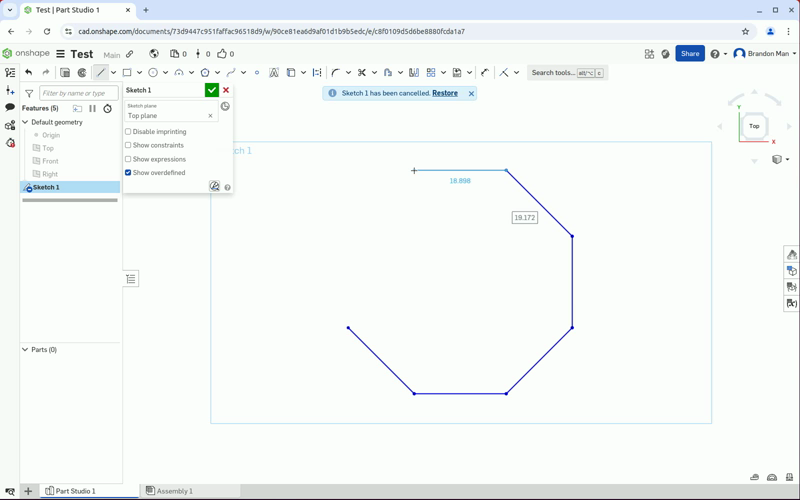
key_up(shift)
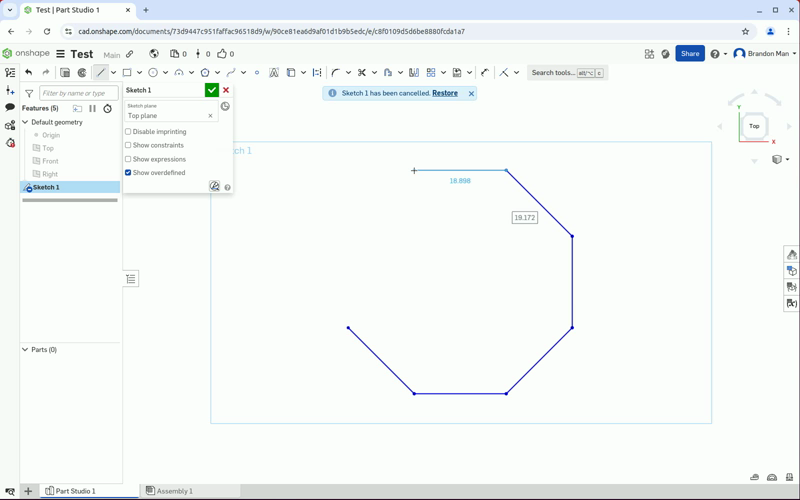
key_down(shift)
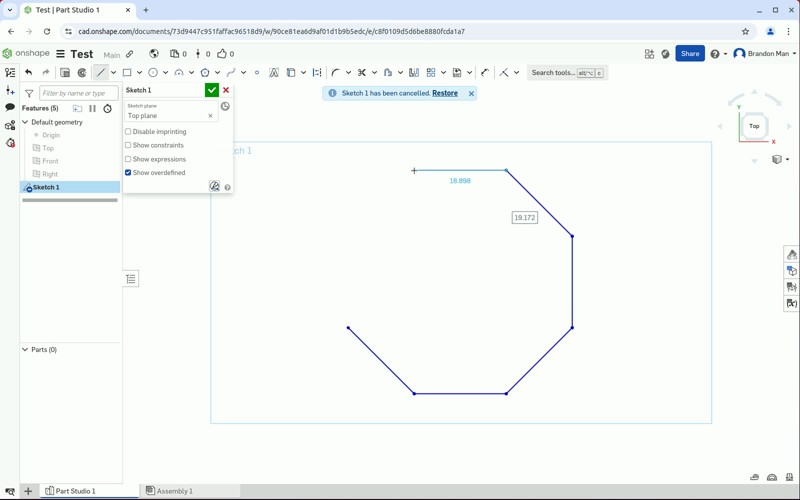
mouse_move(348, 236)
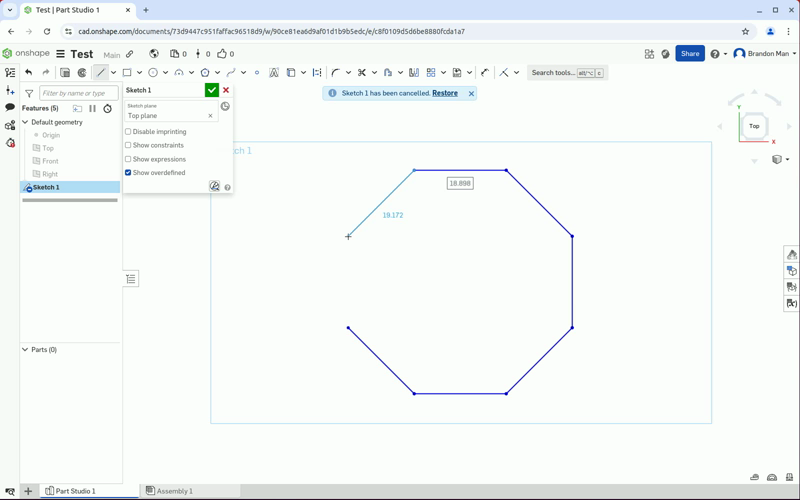
click(348, 236)
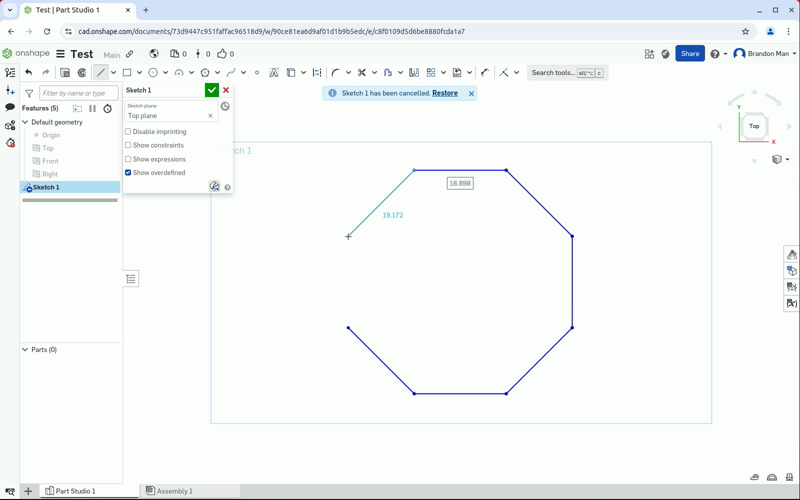
key_up(shift)
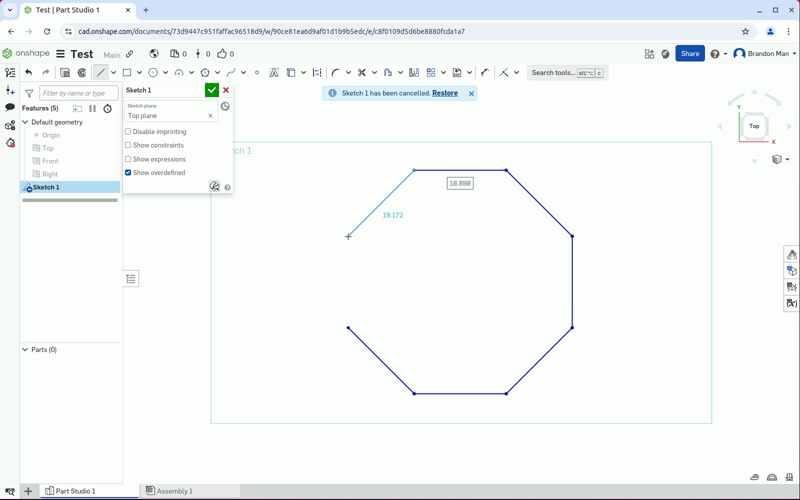
key_down(shift)
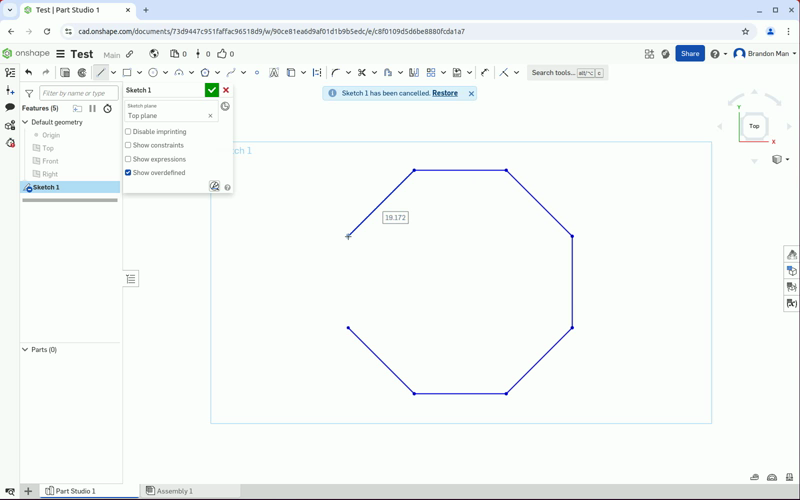
mouse_move(348, 327)
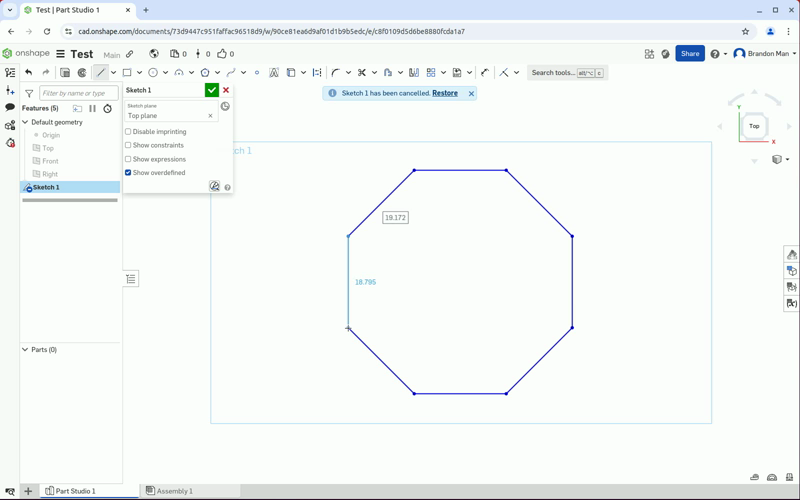
key_up(shift)
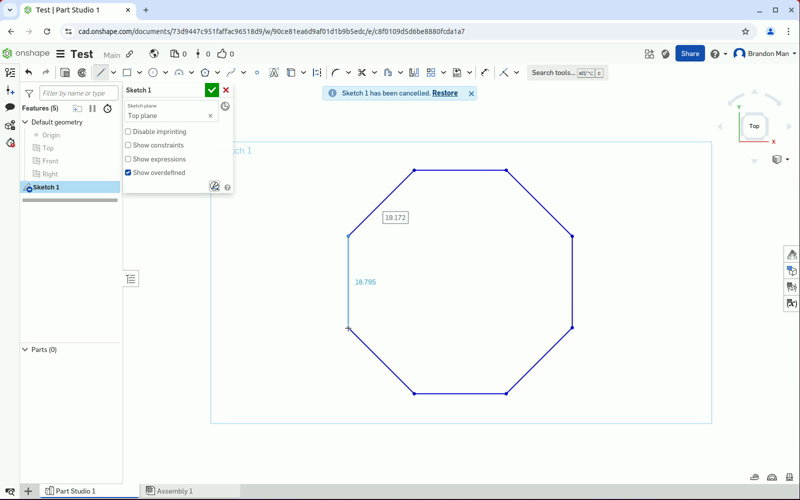
click(348, 327)
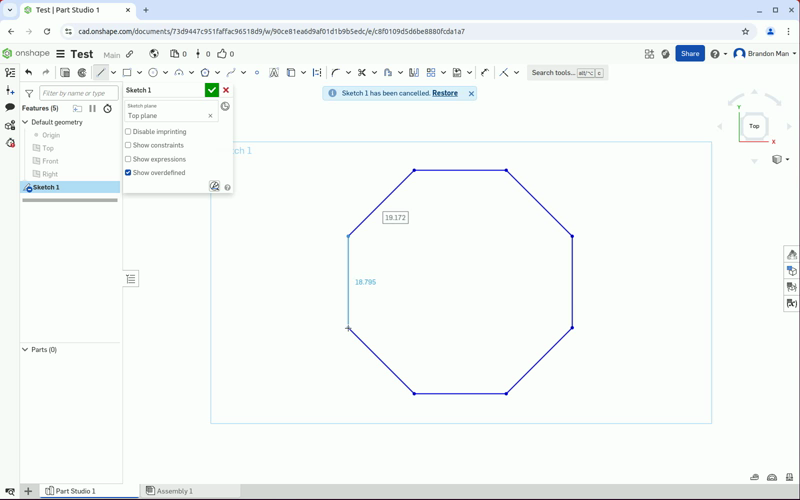
key(esc)
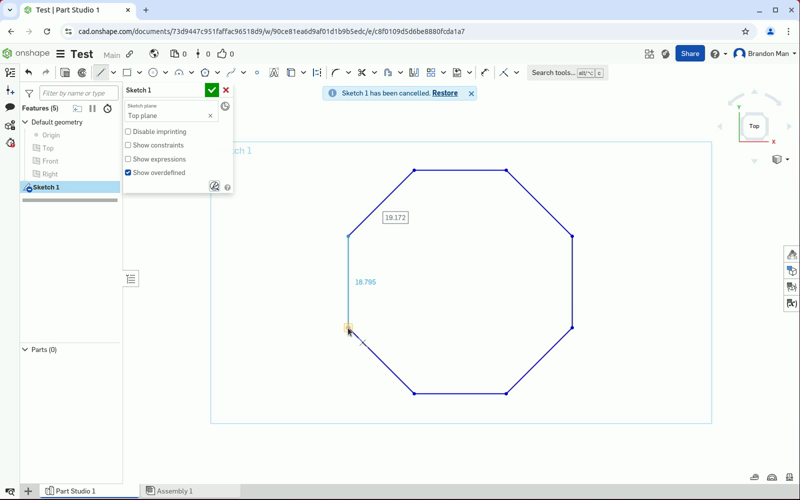
mouse_move(483, 296)
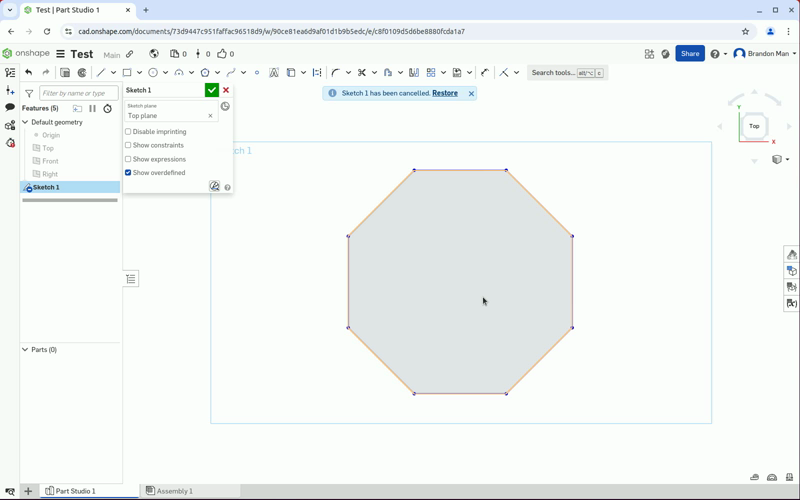
click(483, 296)
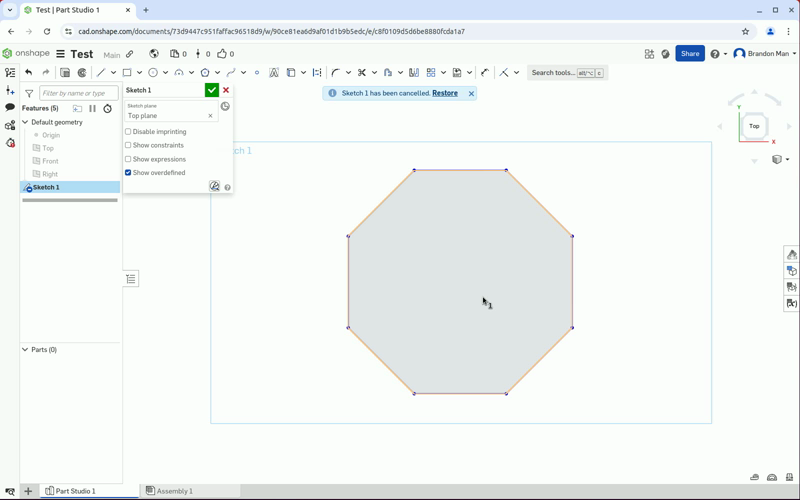
mouse_move(73, 352)
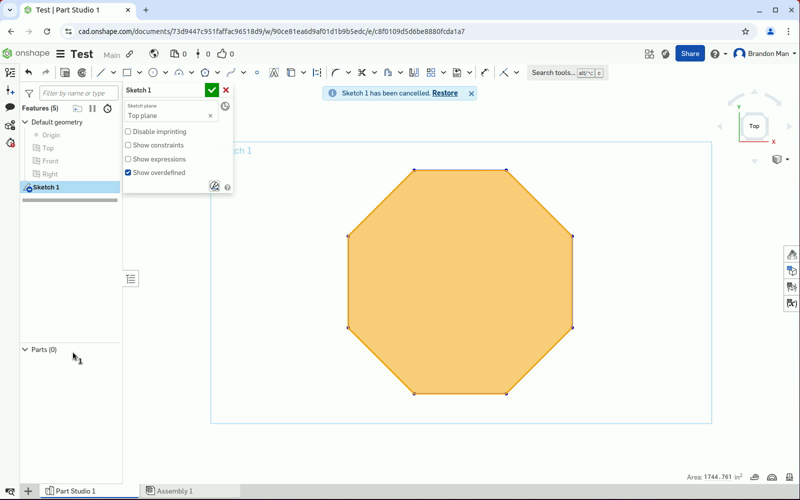
key(shift+y)
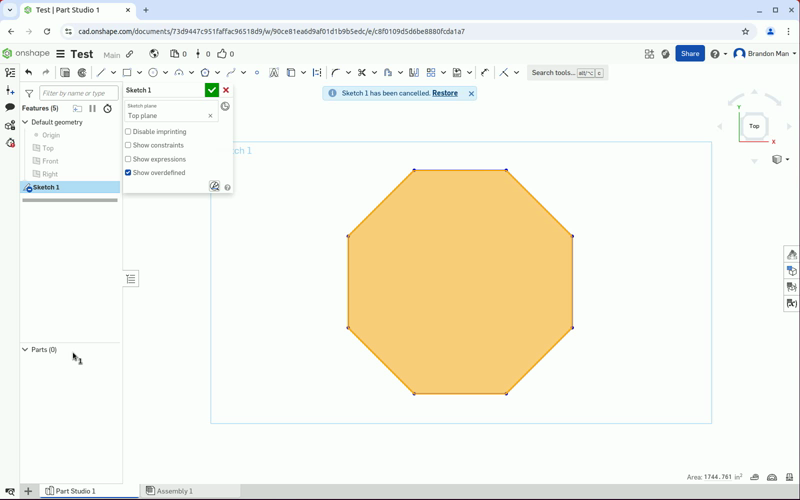
key(shift+e)
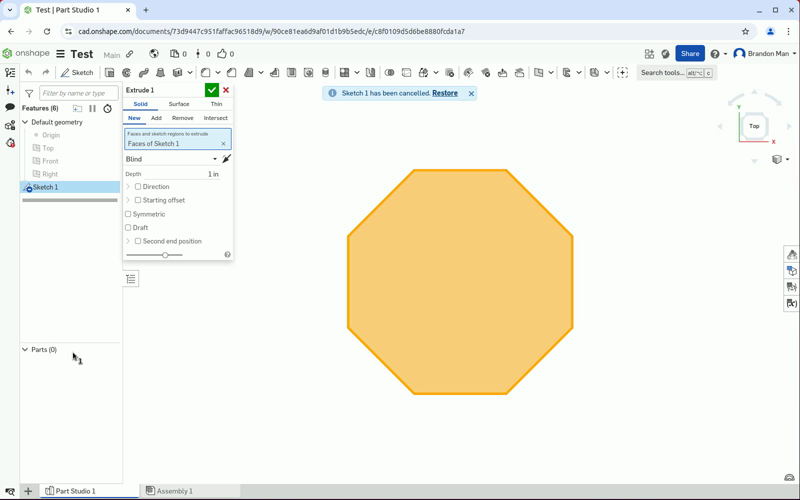
mouse_move(143, 106)
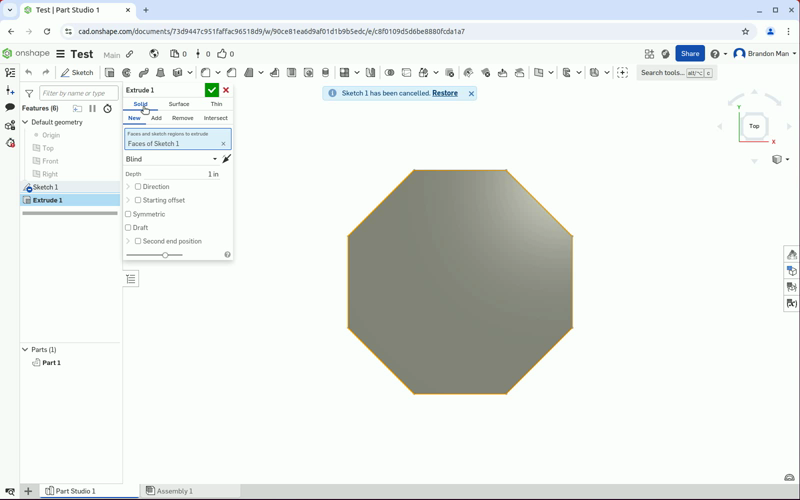
click(143, 106)
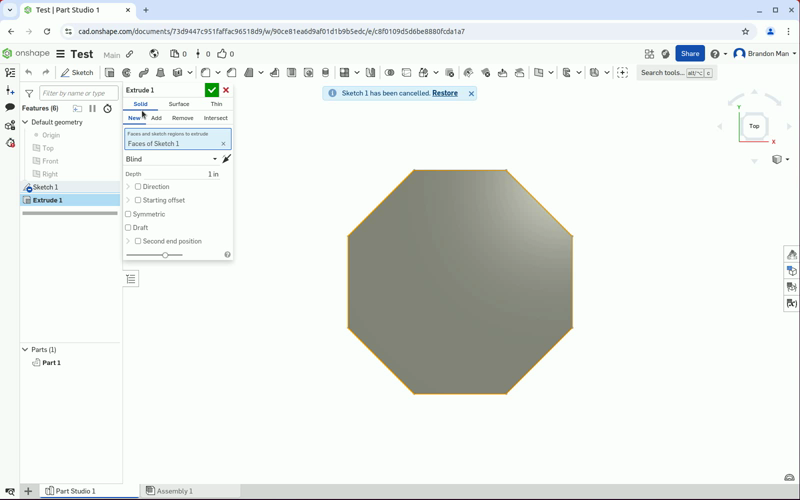
mouse_move(137, 120)
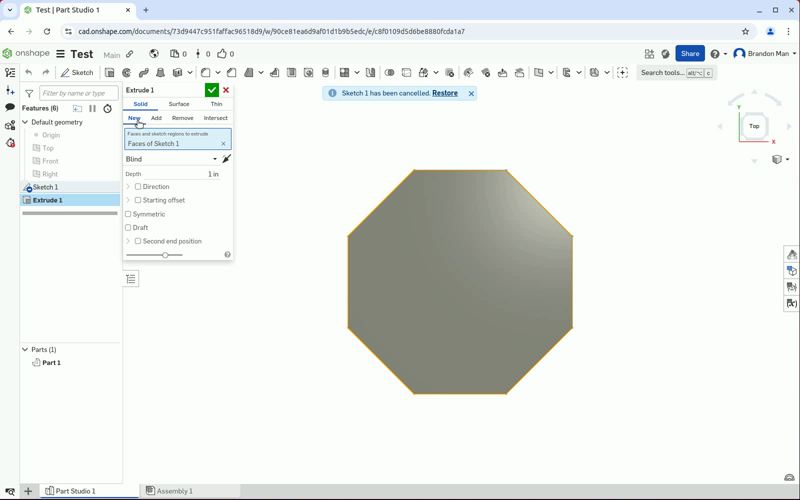
click(137, 120)
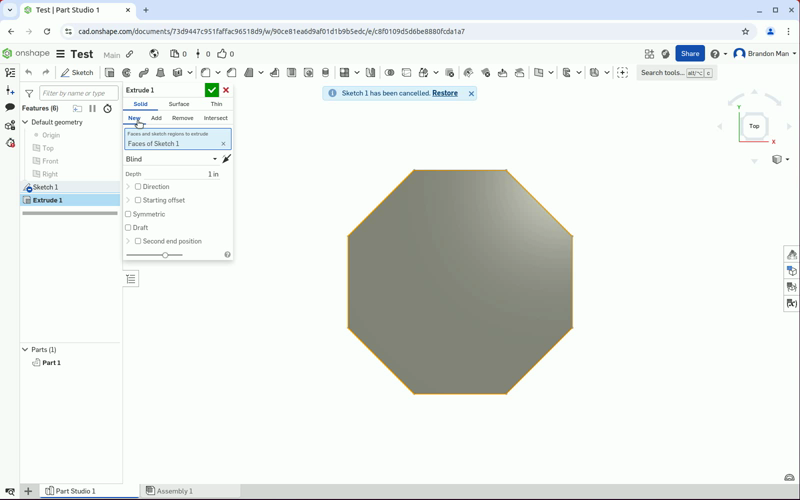
key(tab, 4)
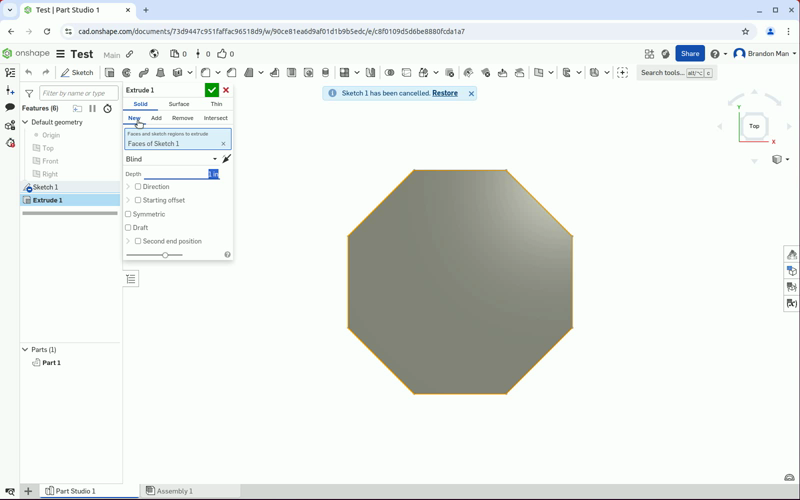
text(9.628)
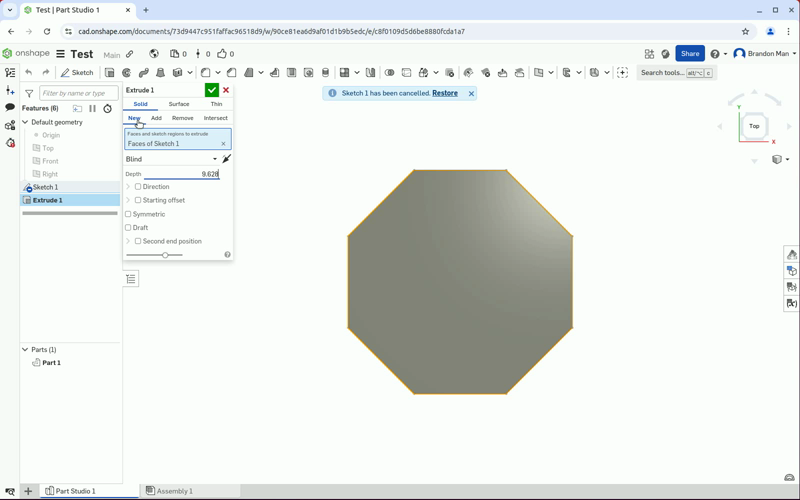
key(enter)
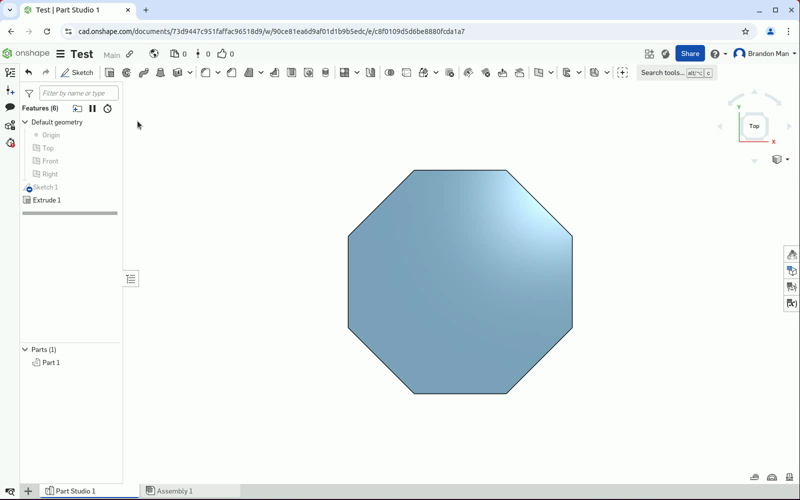
key(shift+h)
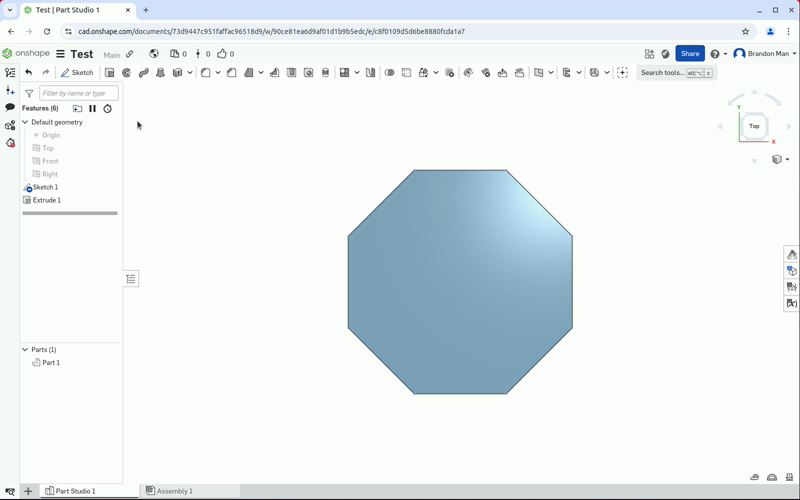
key(shift+h)
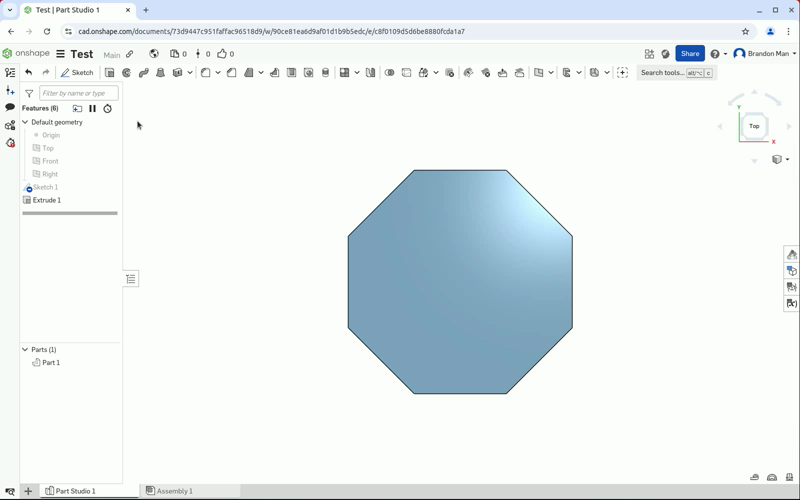
mouse_move(73, 189)
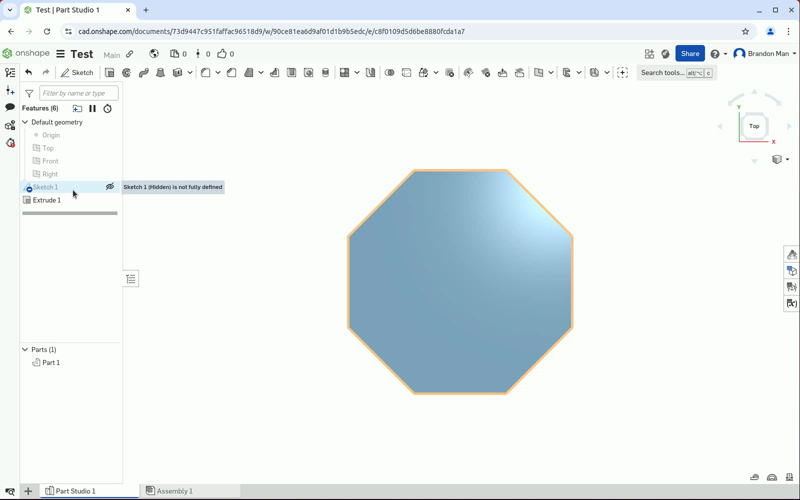
click(73, 189)
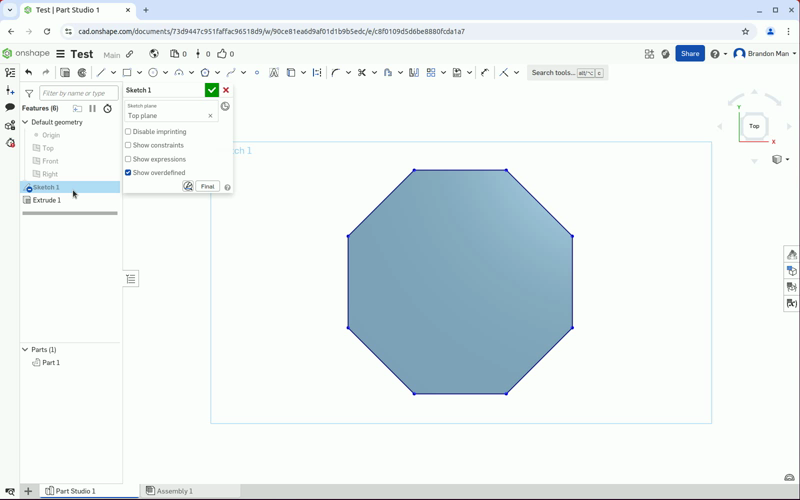
mouse_move(229, 92)
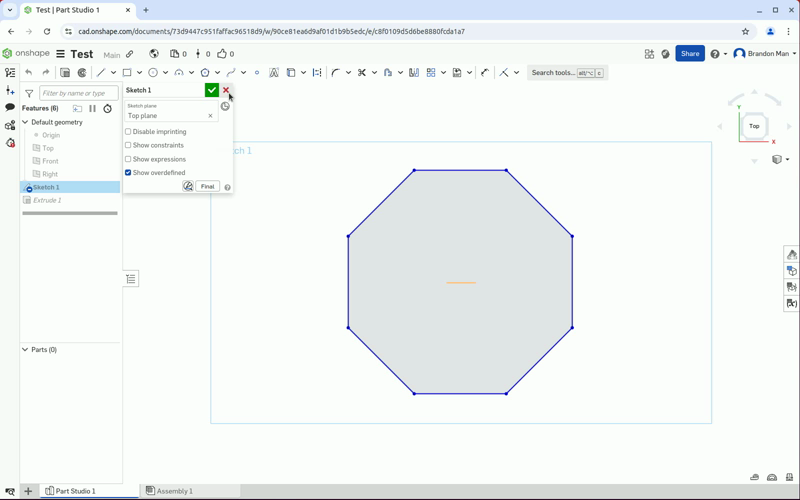
click(229, 92)
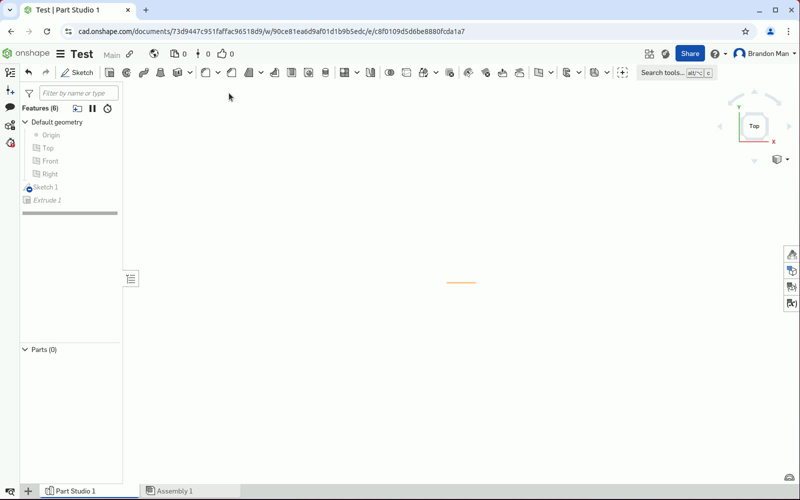
mouse_move(541, 75)
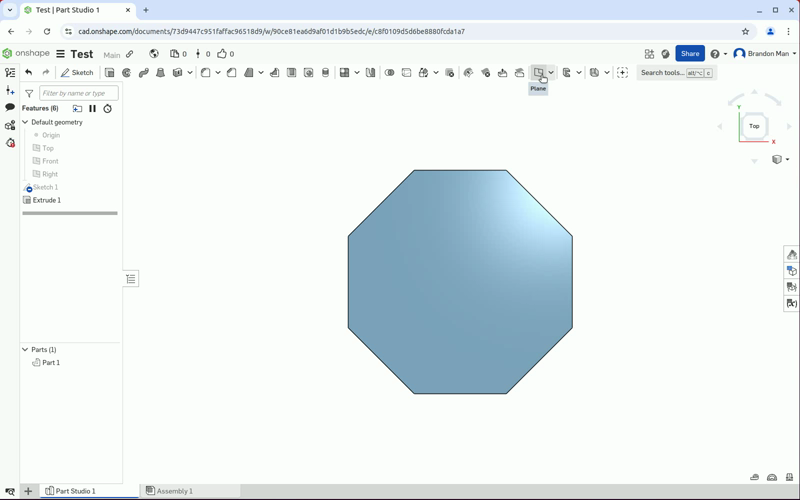
click(541, 75)
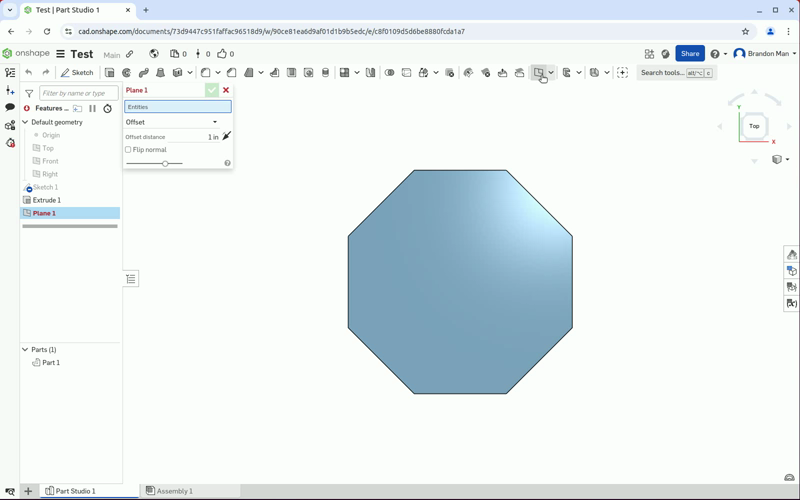
mouse_move(73, 150)
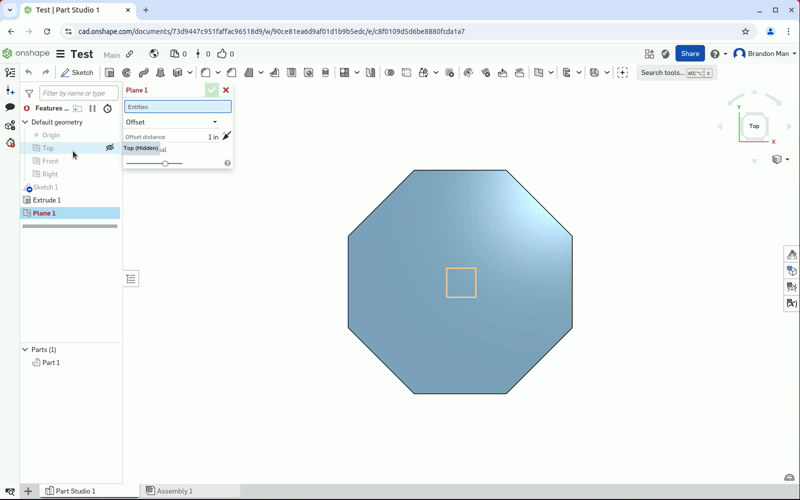
click(73, 150)
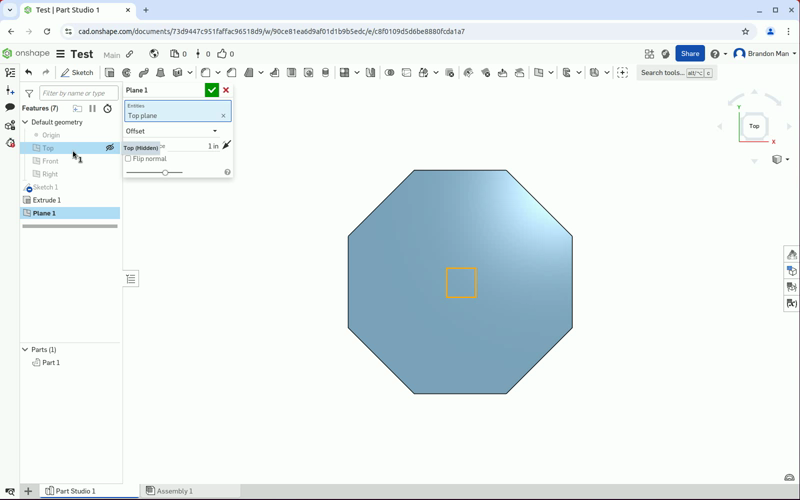
key(tab, 2)
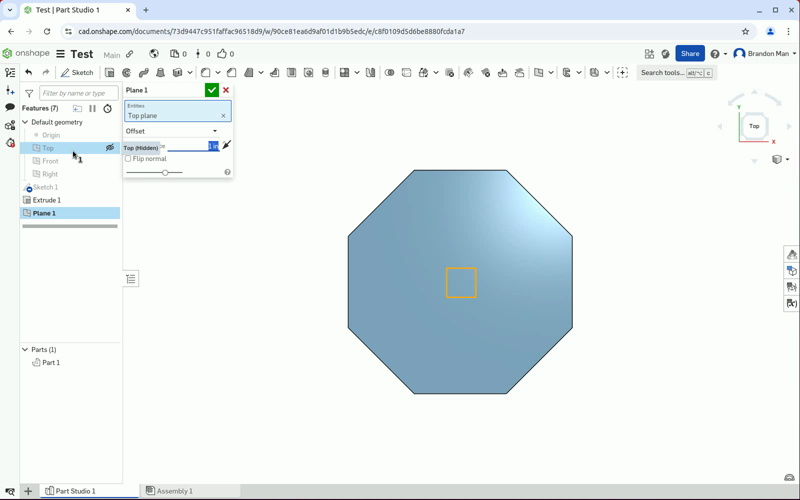
text(9.613)
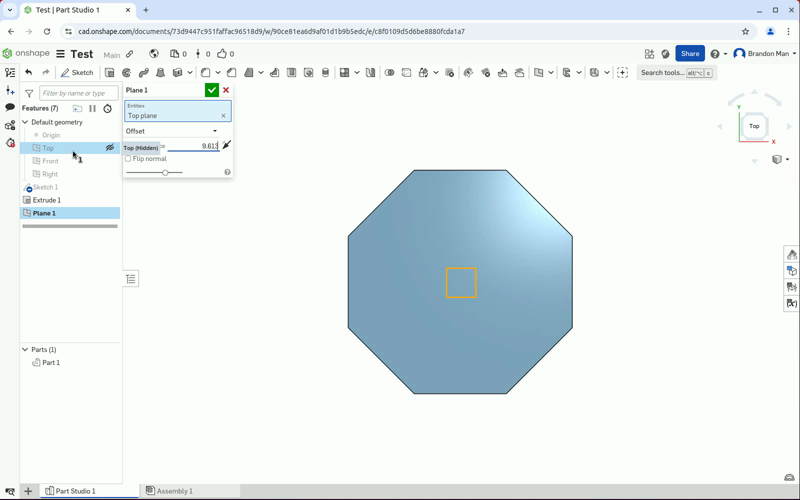
key(enter, 2)
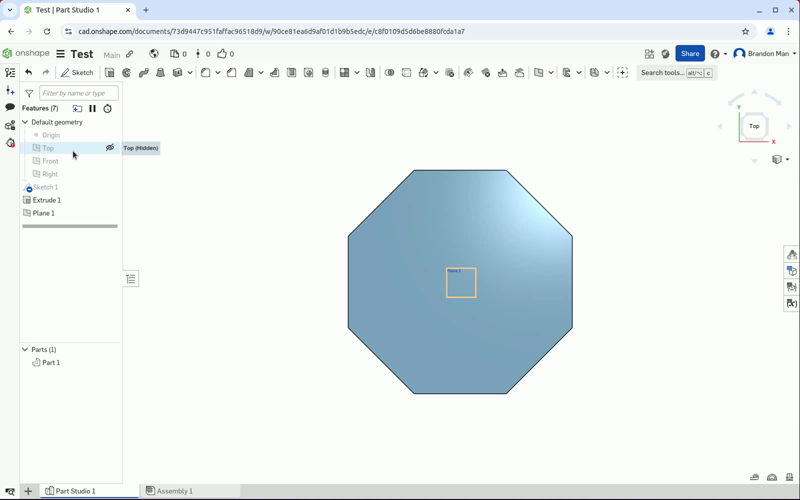
key(shift+s)
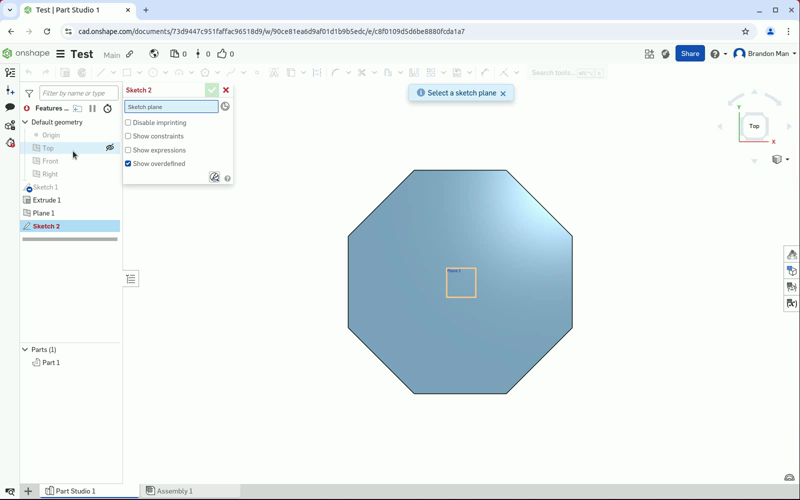
mouse_move(73, 215)
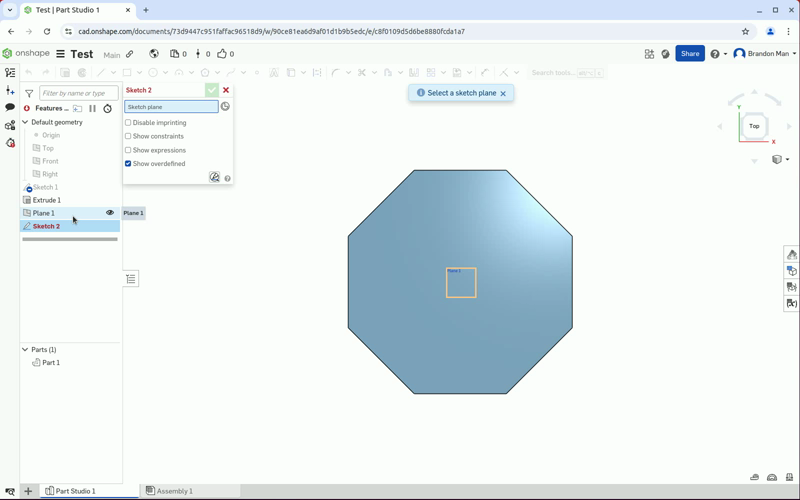
click(73, 215)
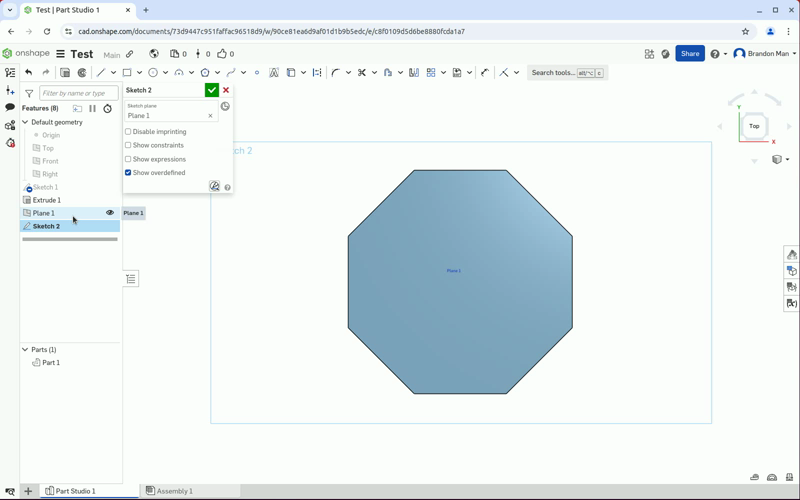
mouse_move(73, 352)
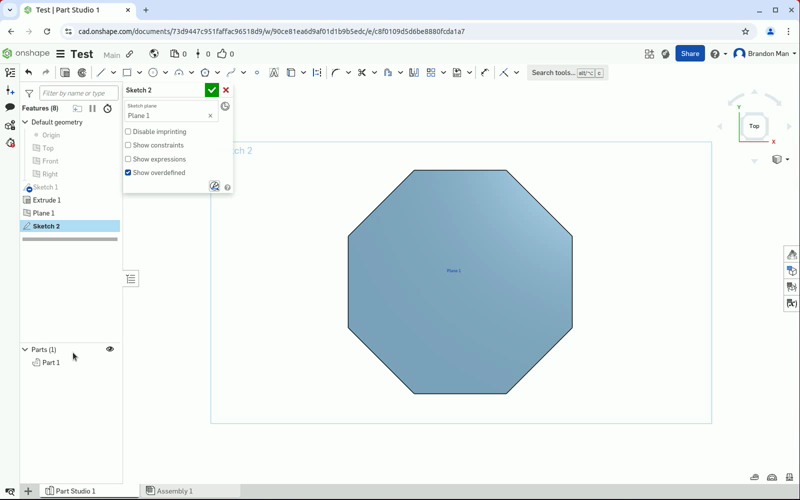
key(y)
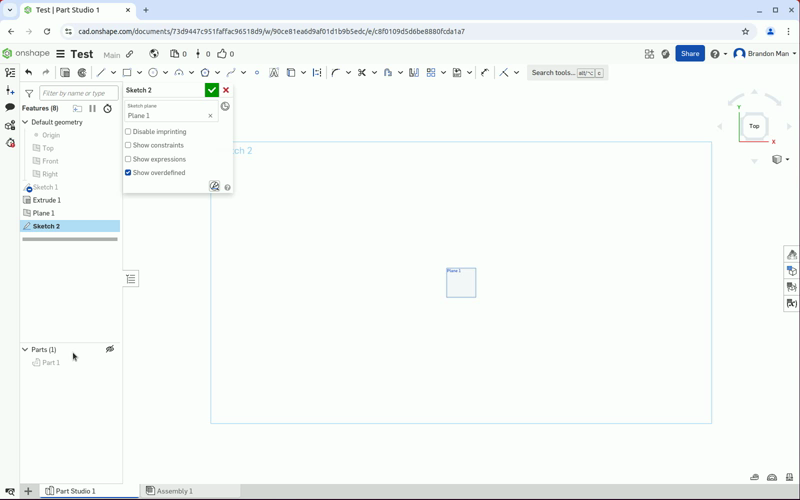
key(l)
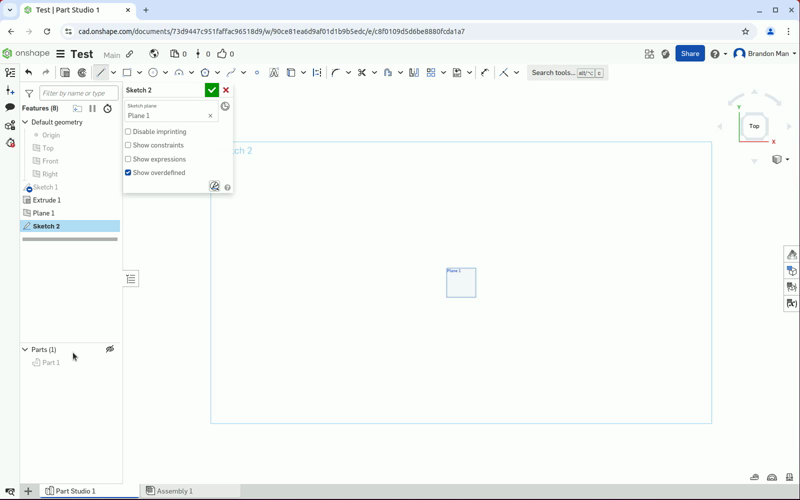
key_down(shift)
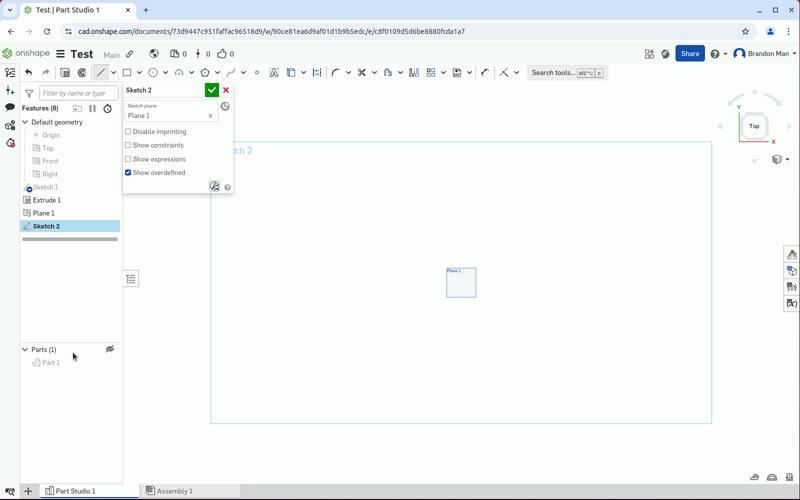
mouse_move(359, 323)
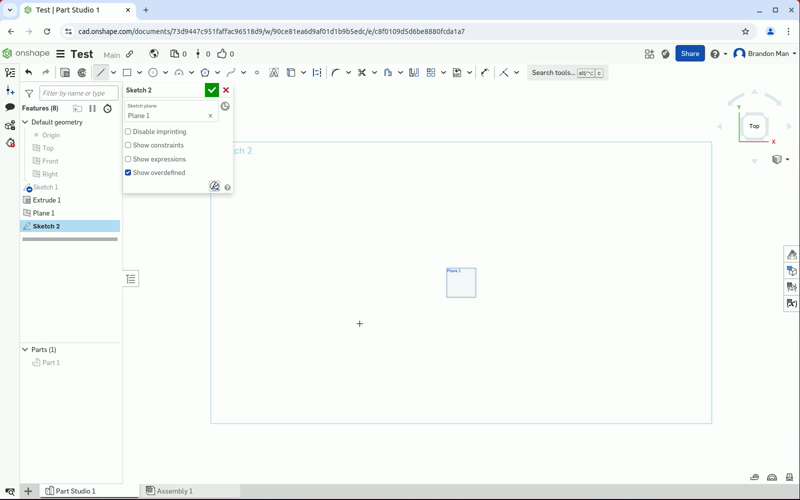
click(359, 323)
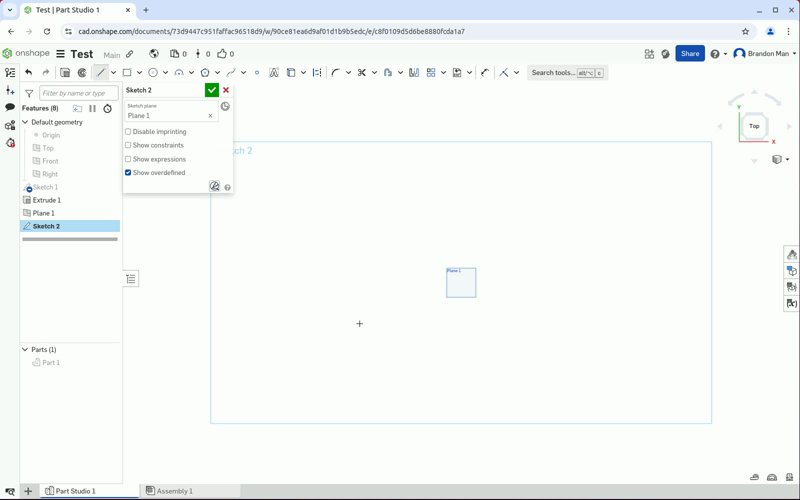
key_up(shift)
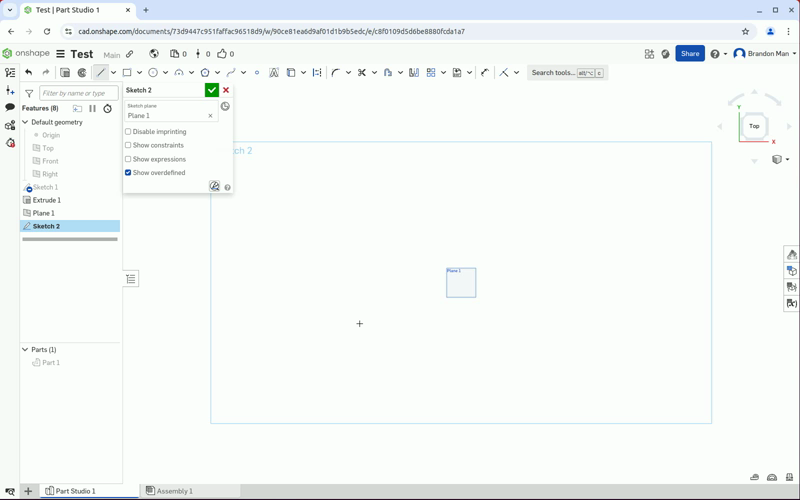
key_down(shift)
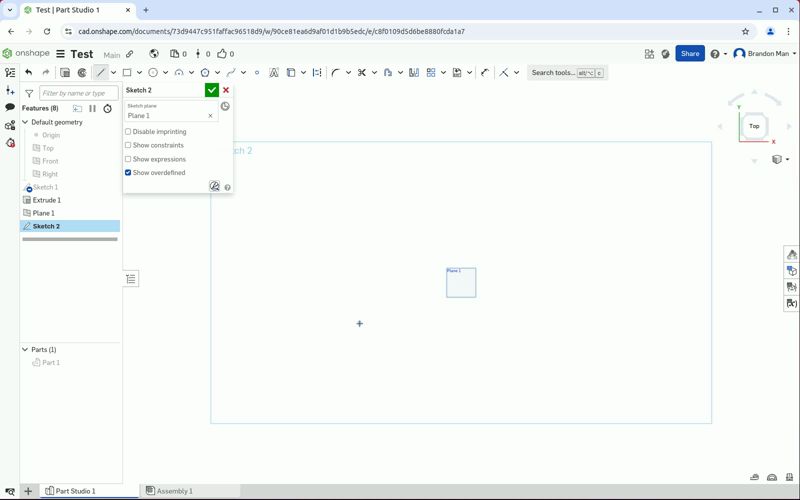
mouse_move(419, 382)
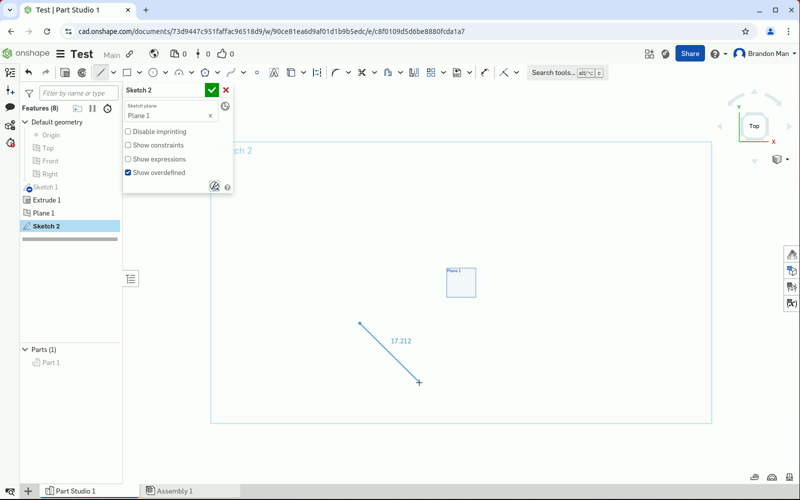
click(419, 382)
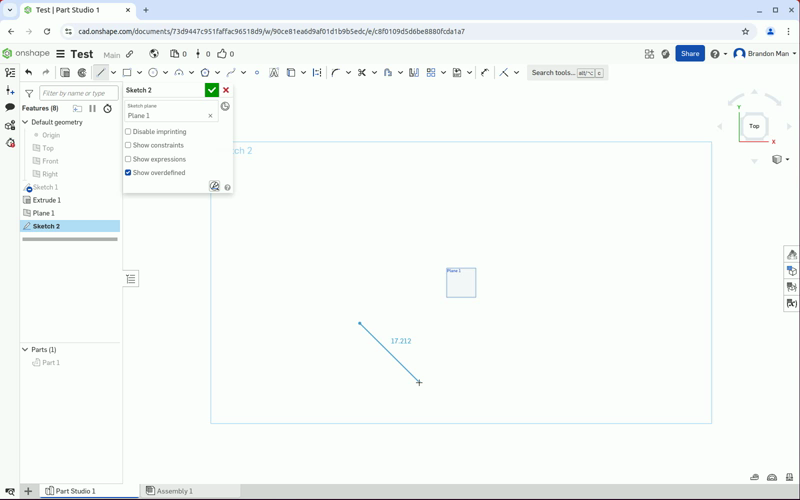
key_up(shift)
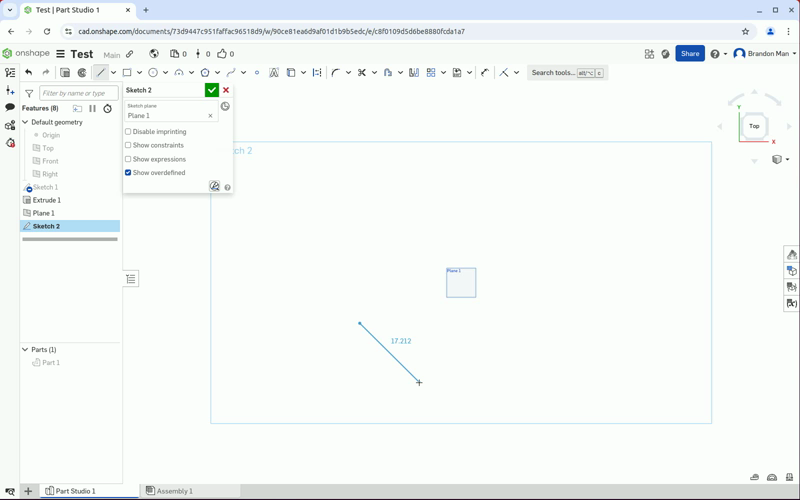
key_down(shift)
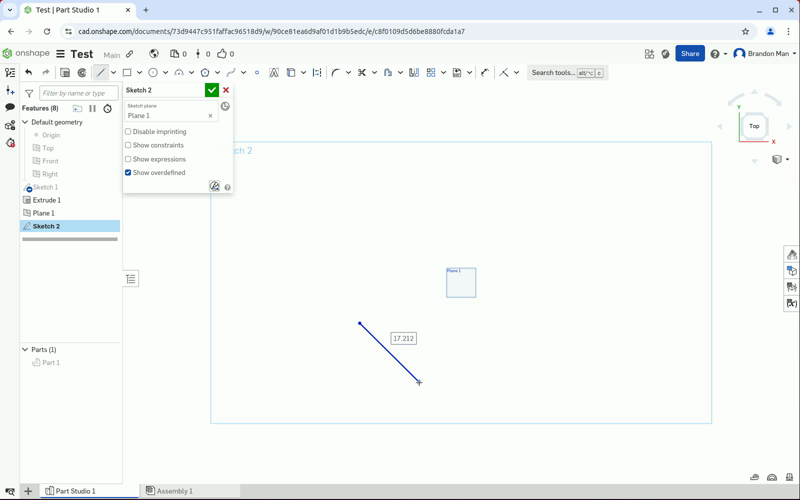
mouse_move(501, 382)
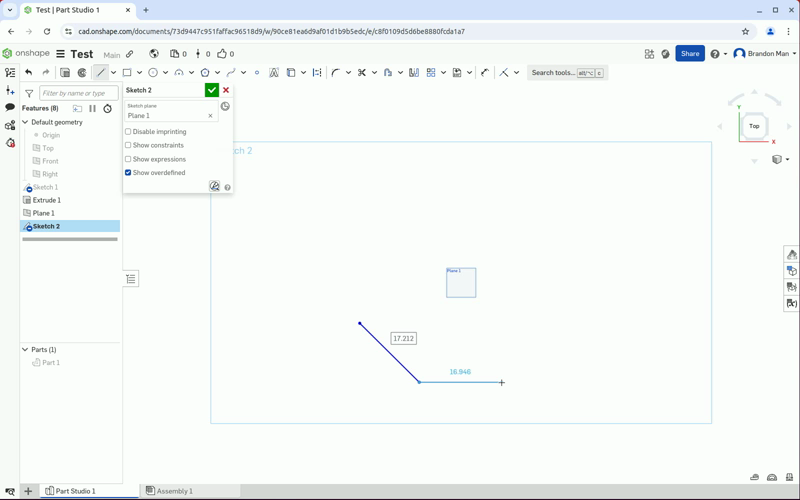
click(501, 382)
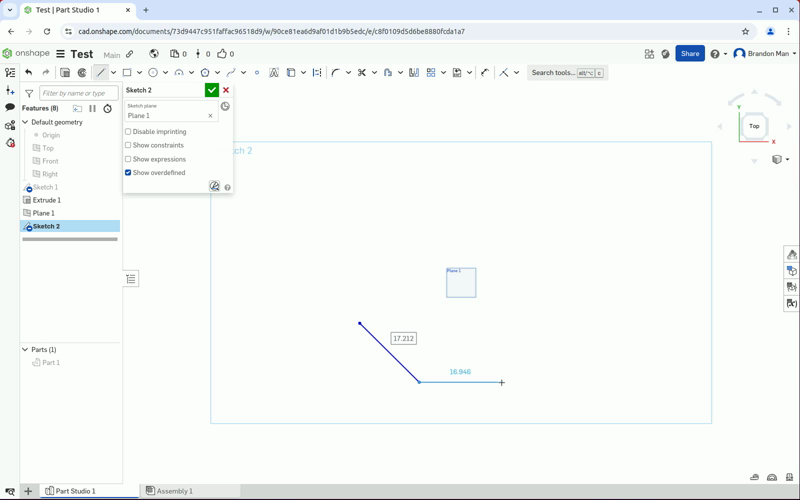
key_up(shift)
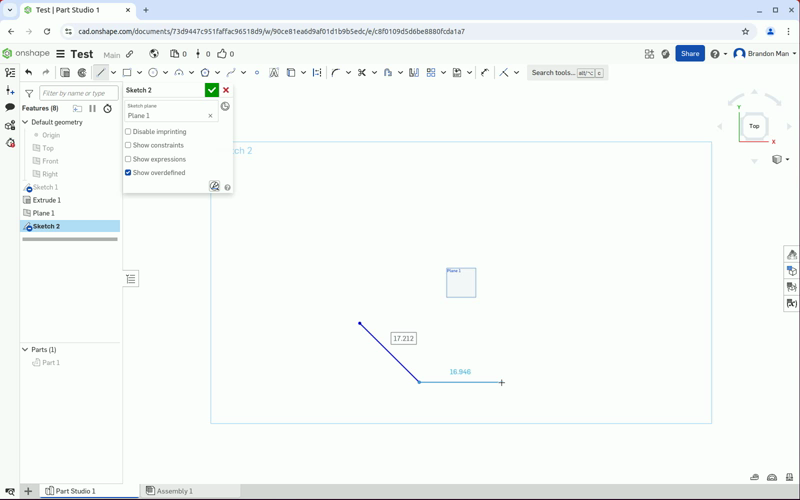
key_down(shift)
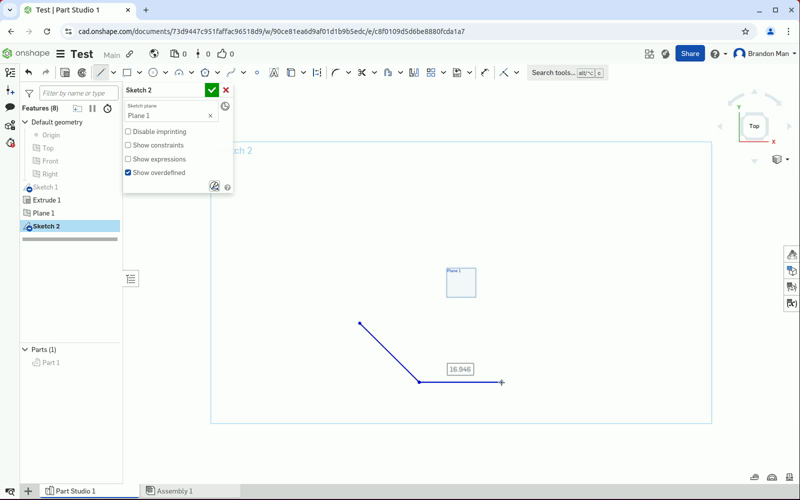
mouse_move(560, 323)
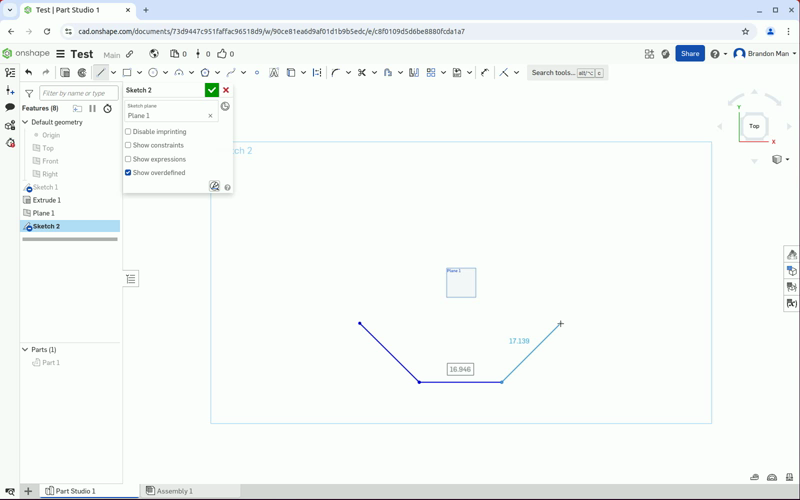
click(560, 323)
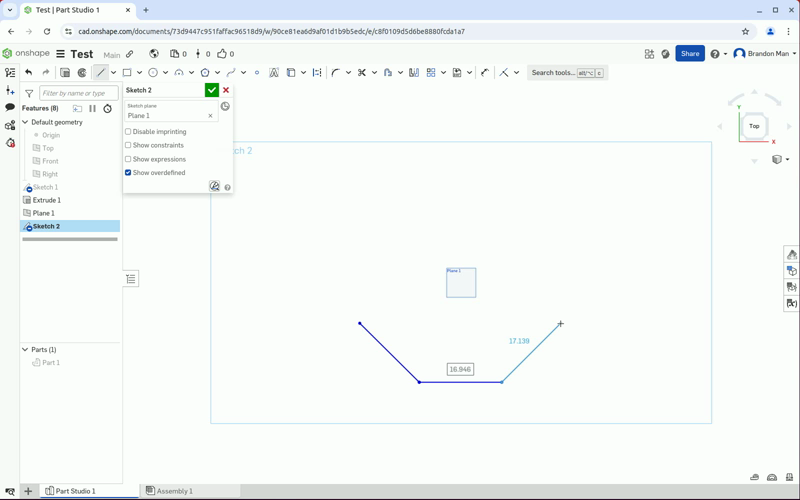
key_up(shift)
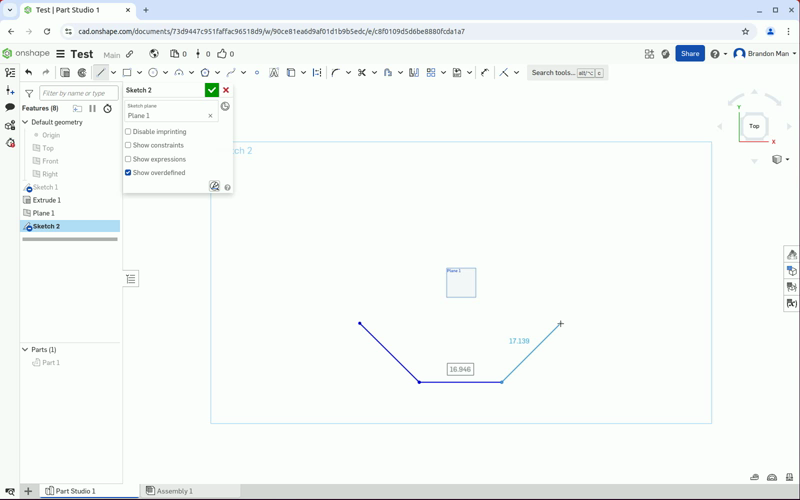
key_down(shift)
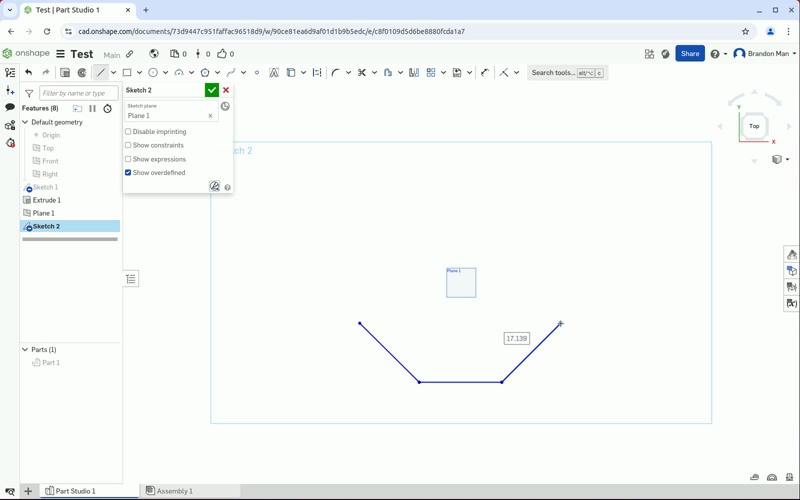
mouse_move(560, 240)
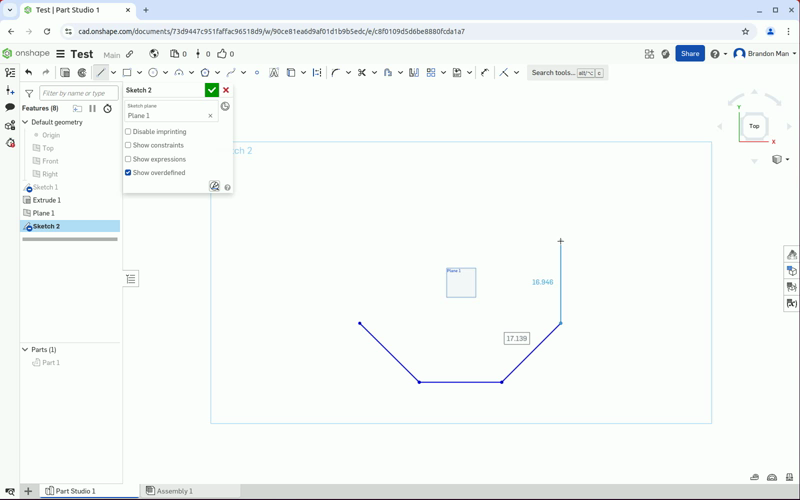
click(560, 240)
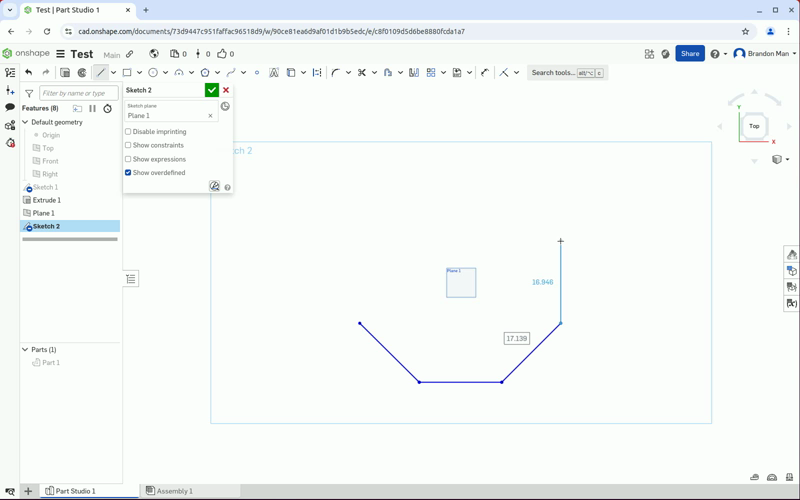
key_up(shift)
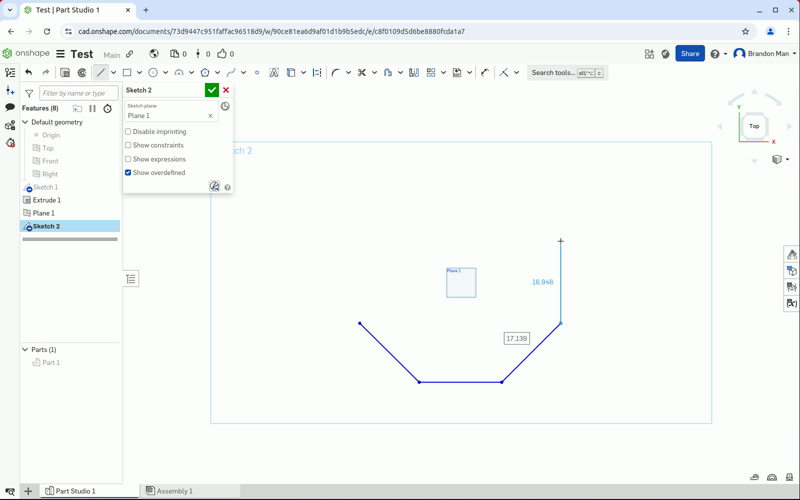
key_down(shift)
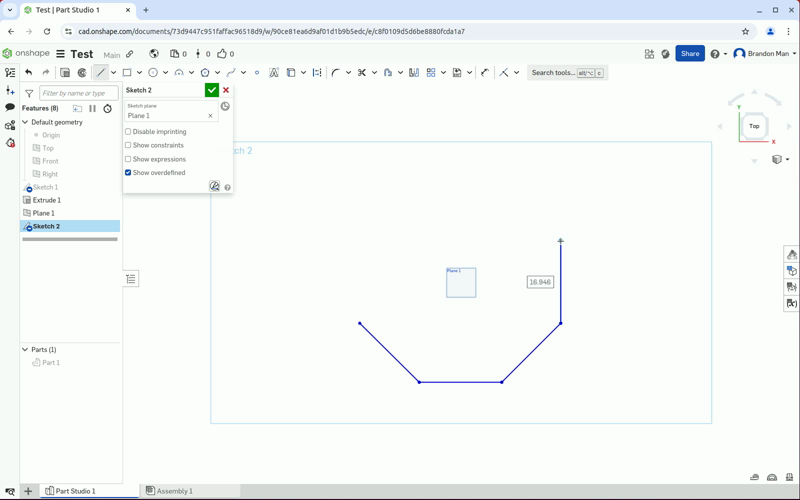
mouse_move(501, 181)
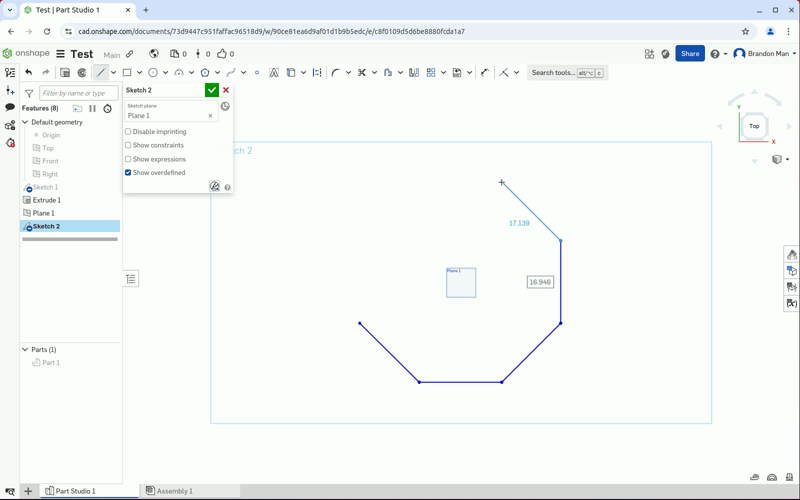
click(501, 181)
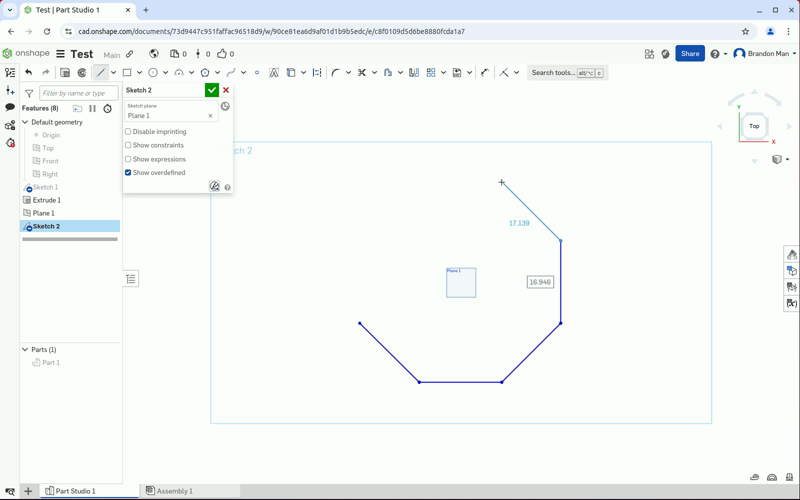
key_up(shift)
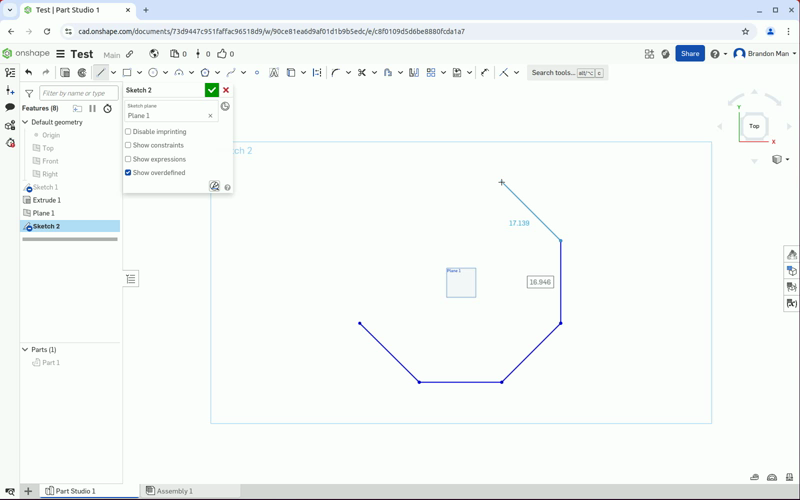
key_down(shift)
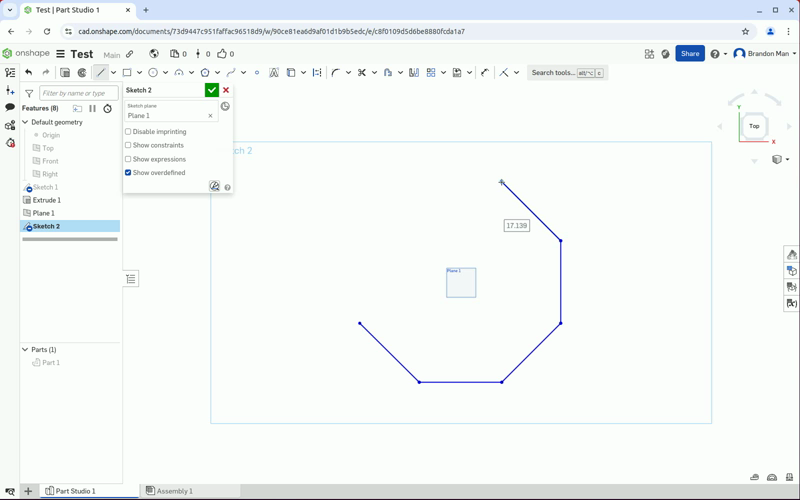
mouse_move(419, 181)
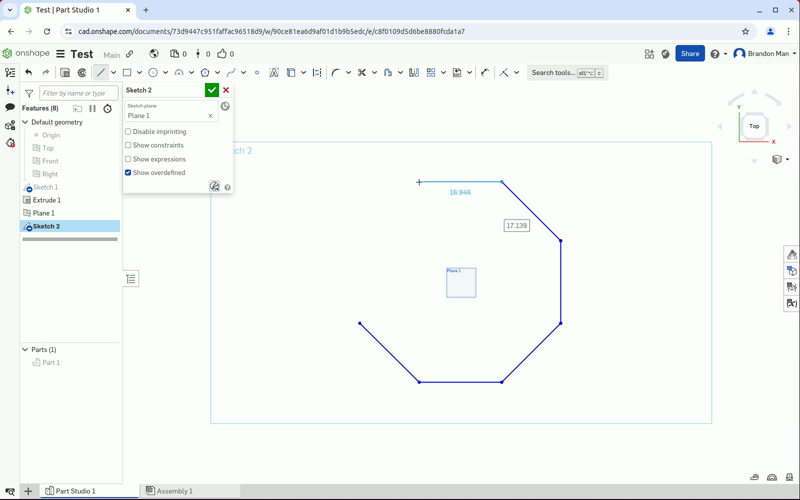
click(419, 181)
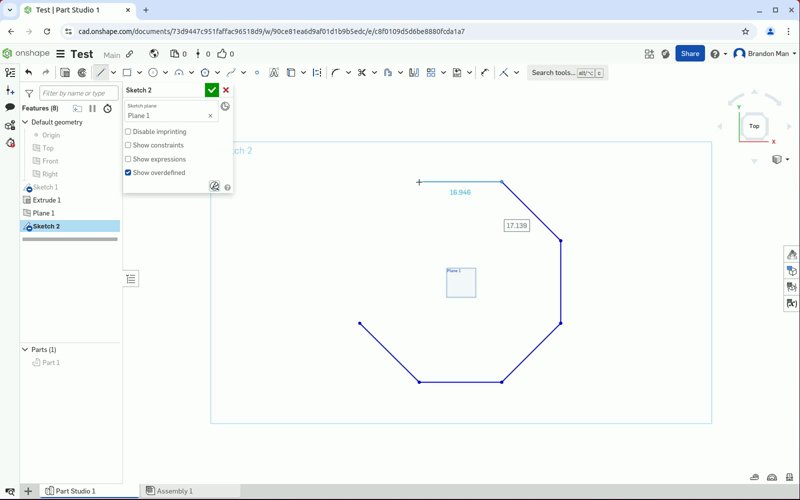
key_up(shift)
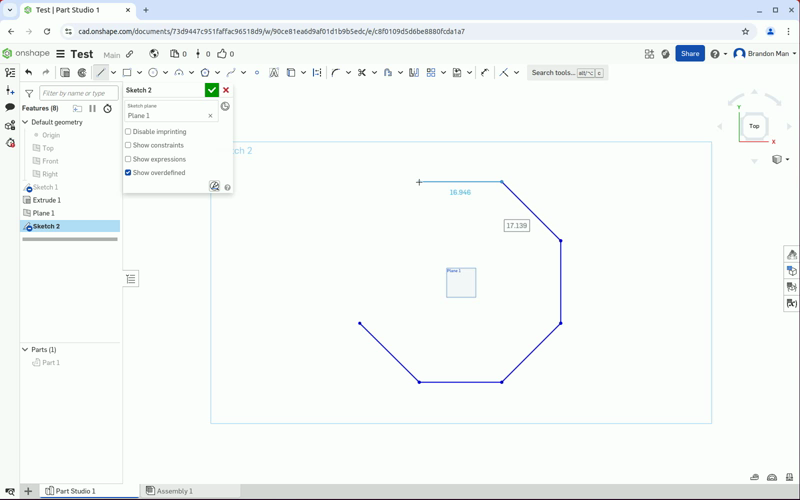
key_down(shift)
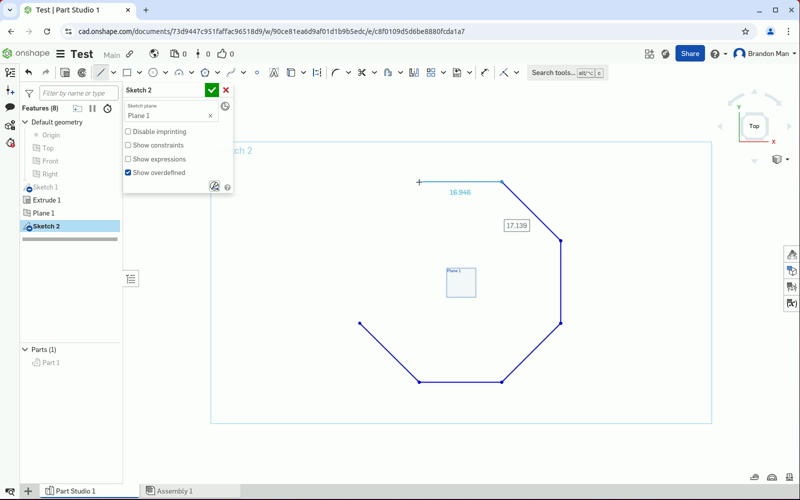
mouse_move(359, 240)
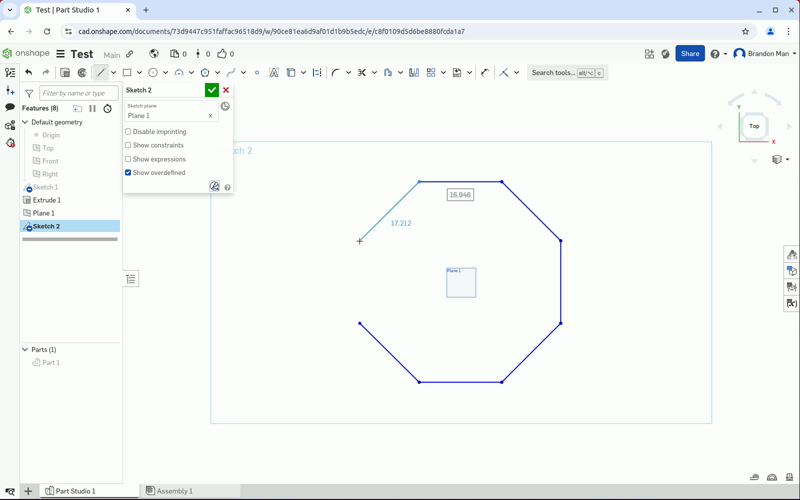
click(359, 240)
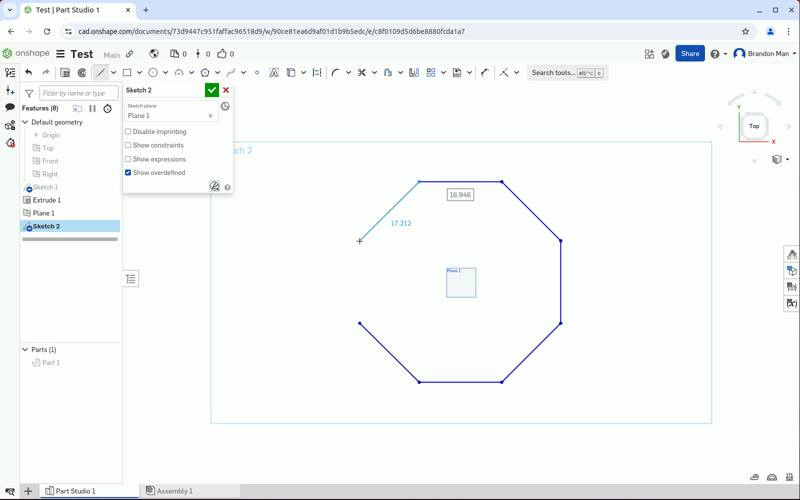
key_up(shift)
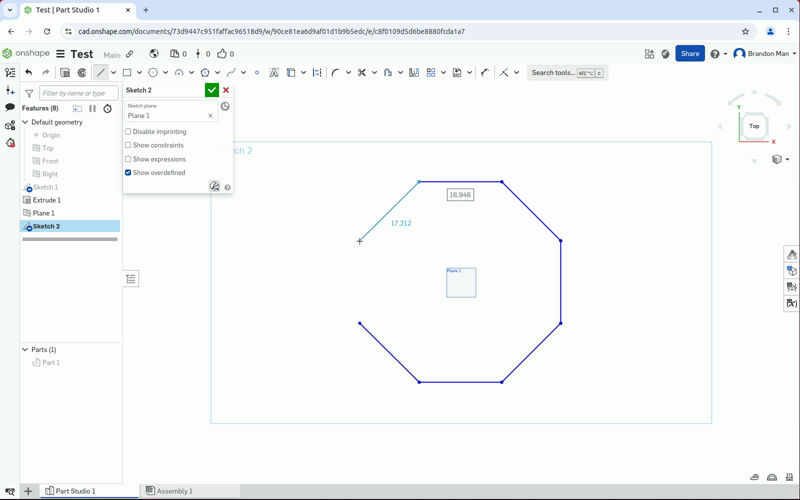
key_down(shift)
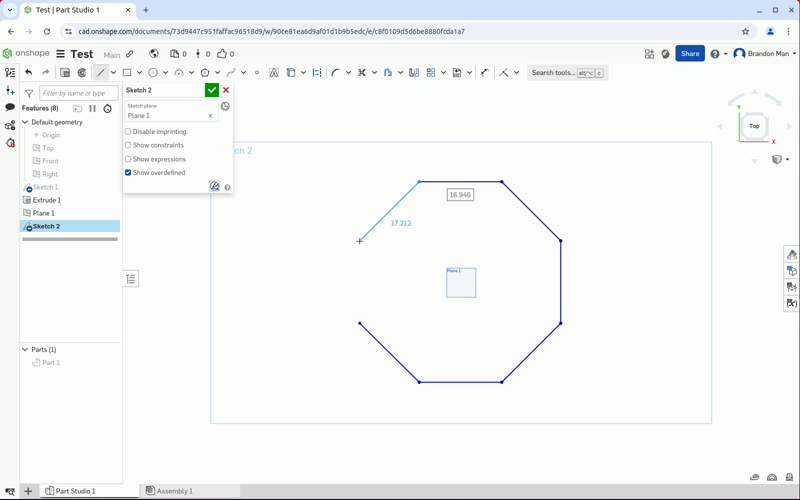
mouse_move(359, 323)
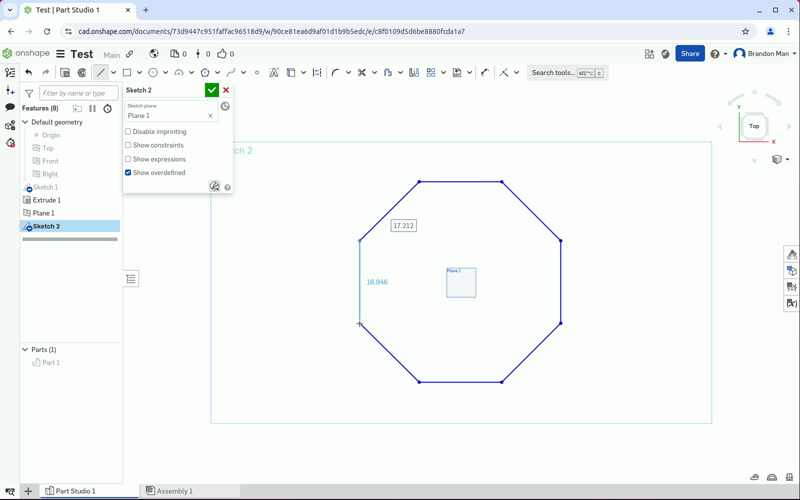
key_up(shift)
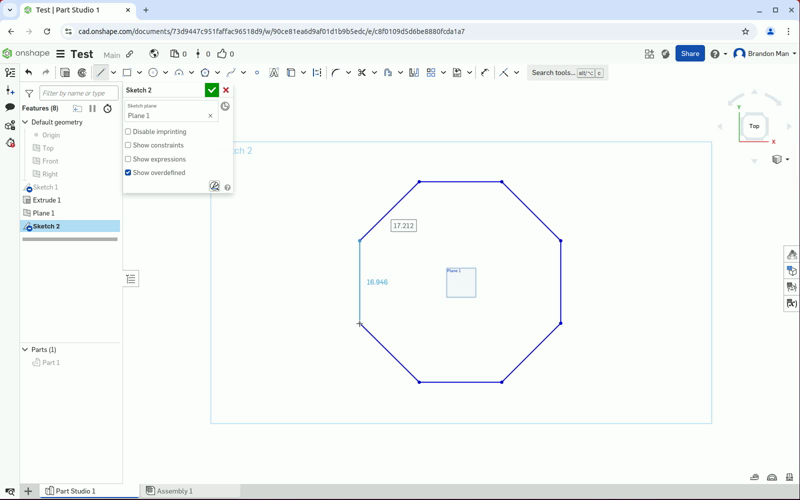
click(359, 323)
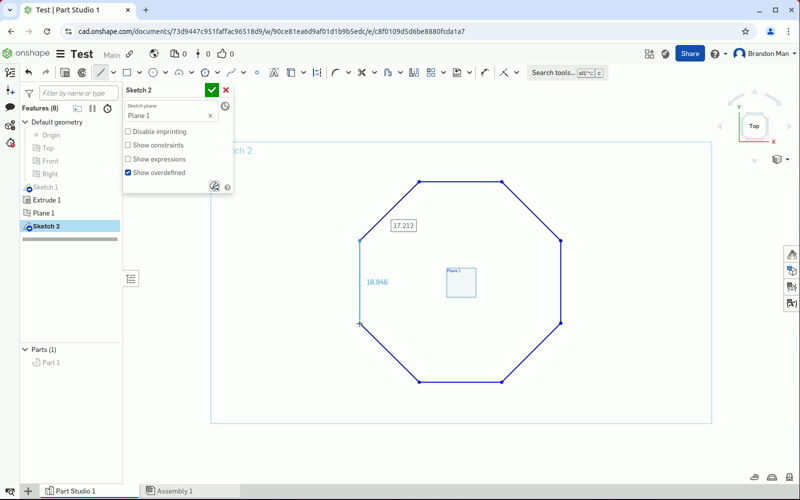
key(esc)
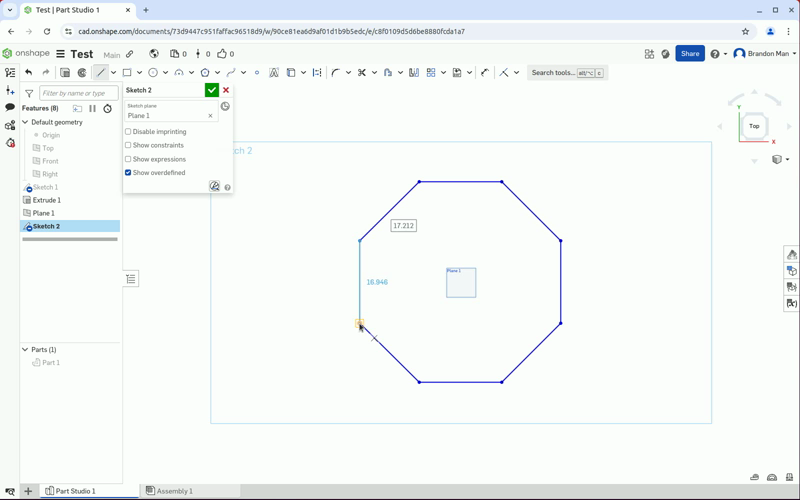
mouse_move(418, 313)
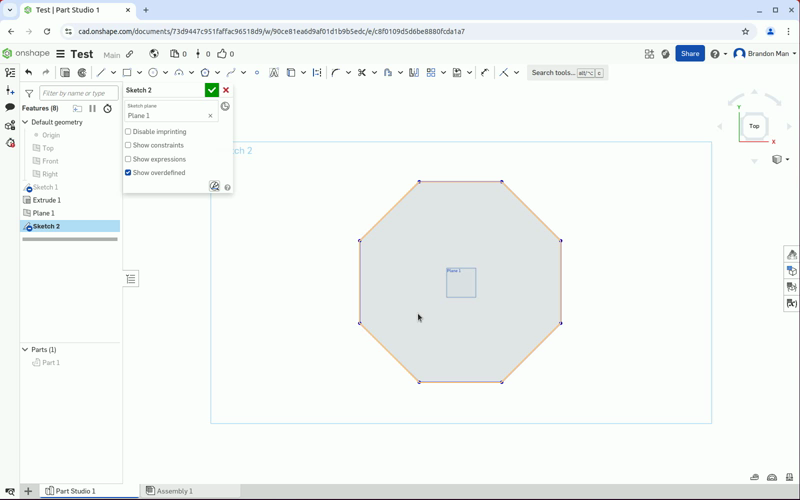
click(418, 313)
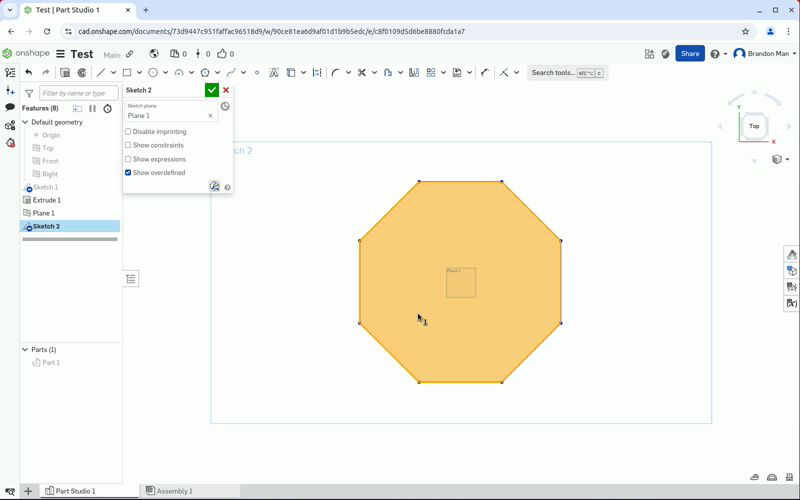
mouse_move(73, 352)
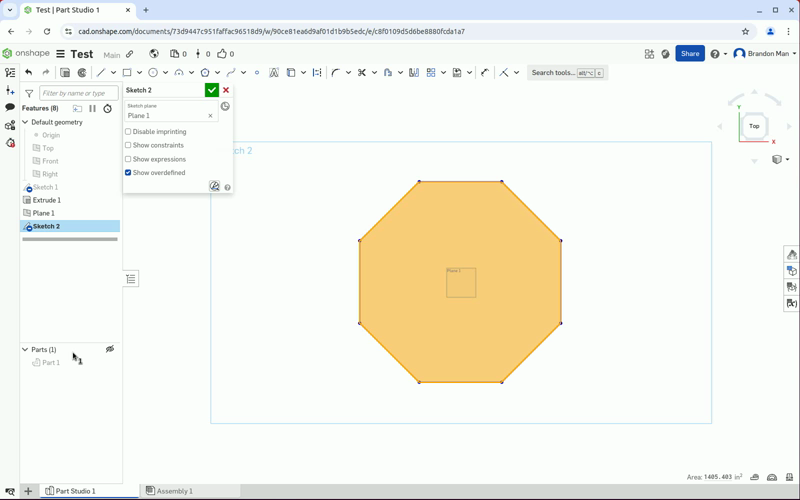
key(shift+y)
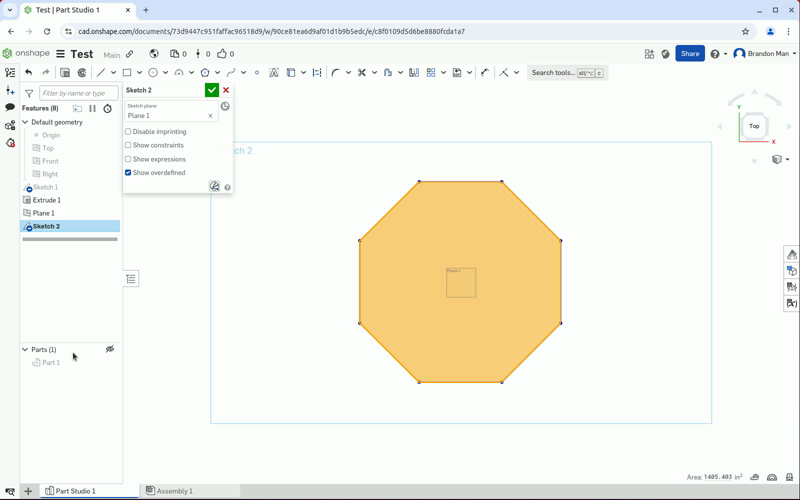
key(shift+e)
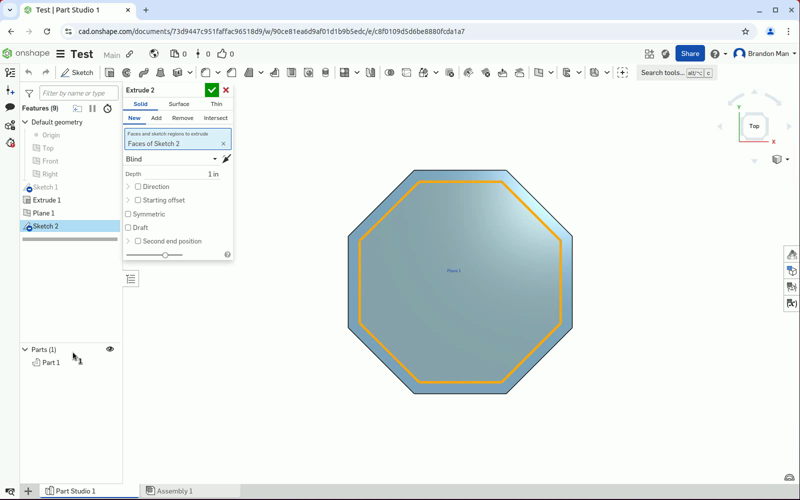
mouse_move(143, 106)
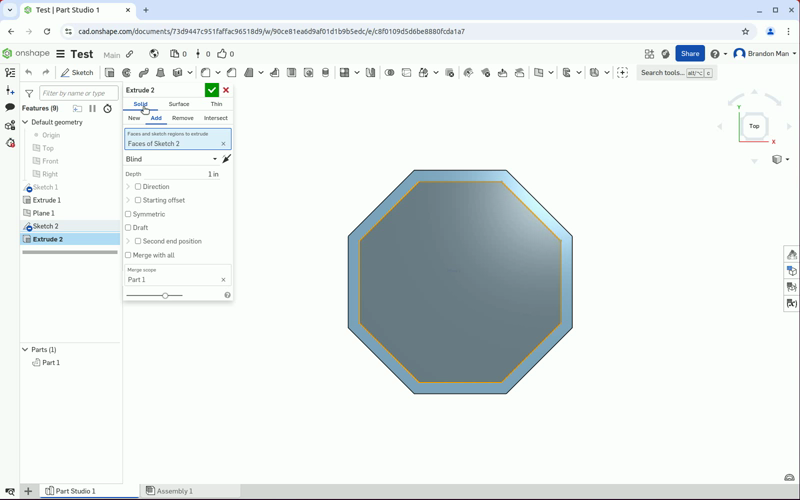
click(143, 106)
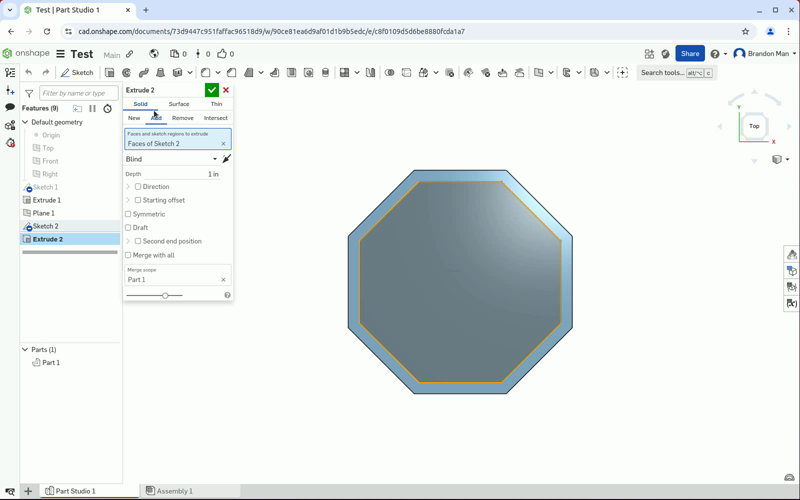
mouse_move(186, 120)
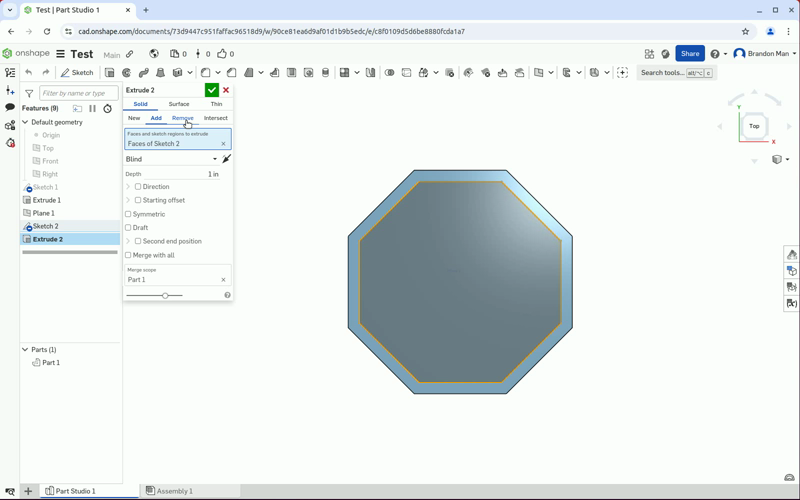
click(186, 120)
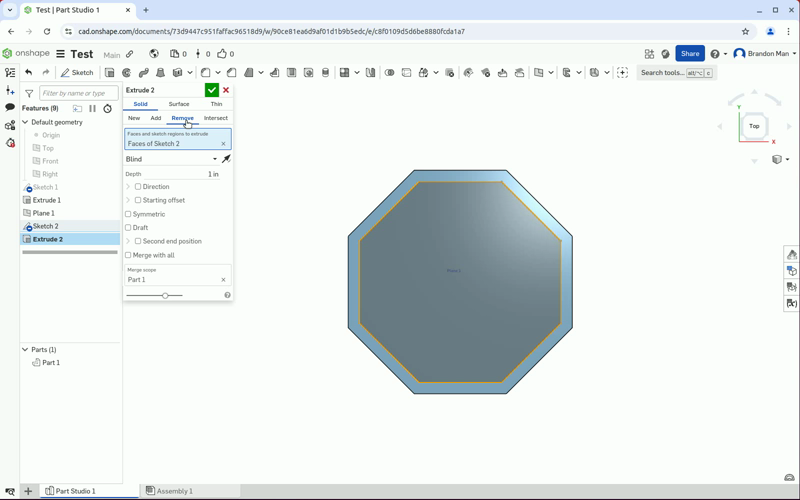
key(tab, 4)
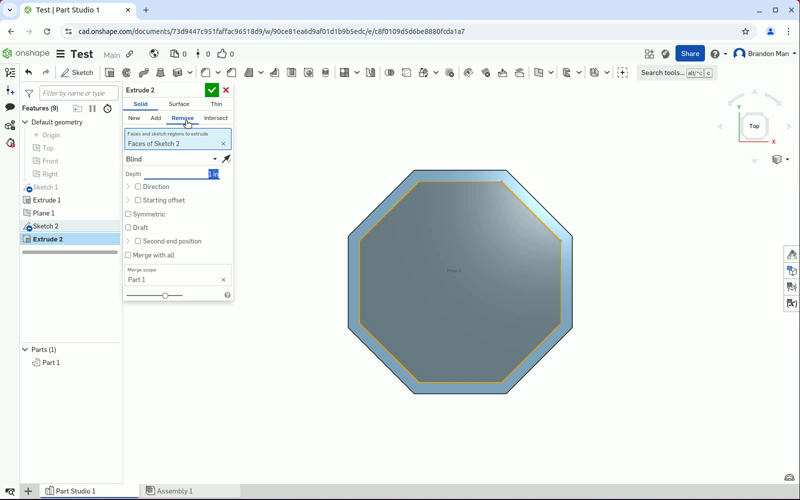
text(2.407)
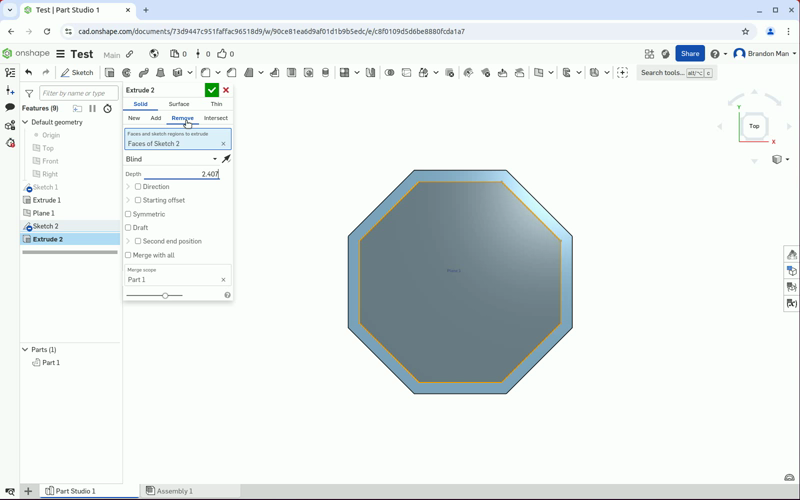
key(tab, 6)
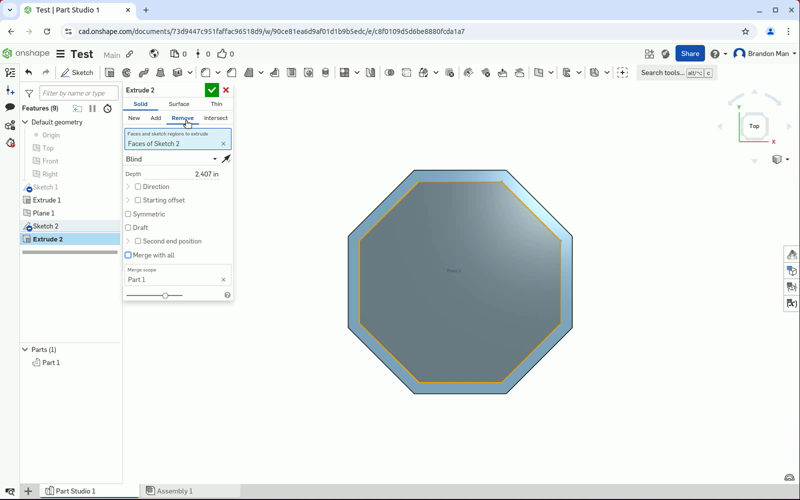
key(space)
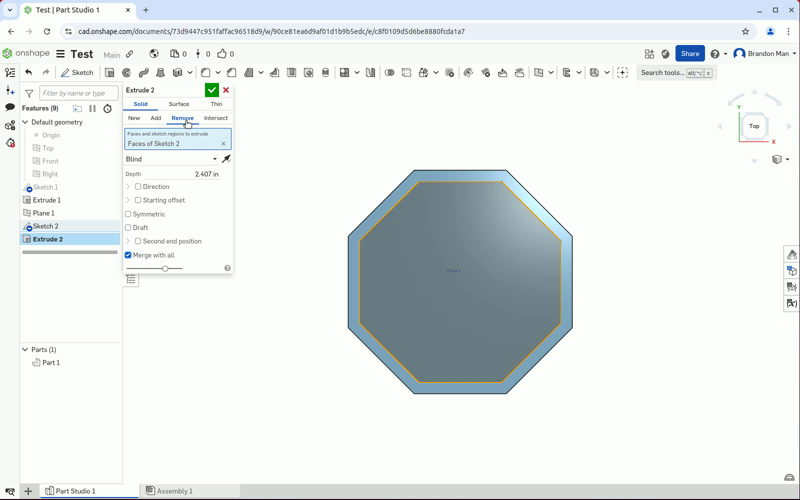
key(enter)
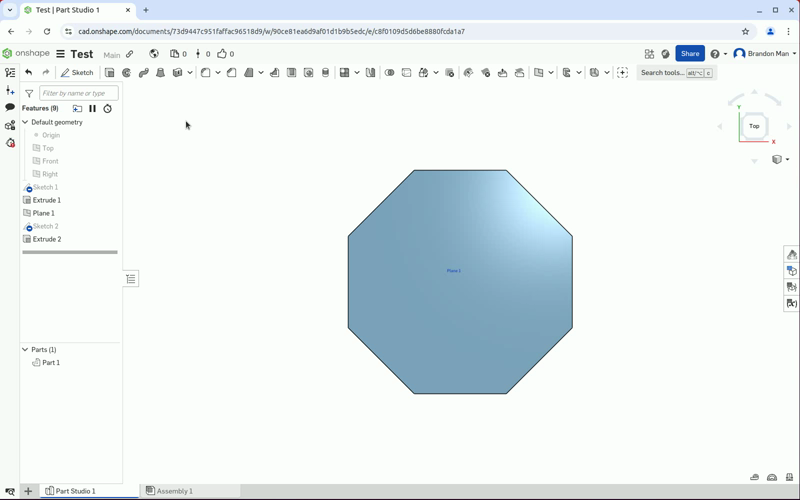
key(shift+h)
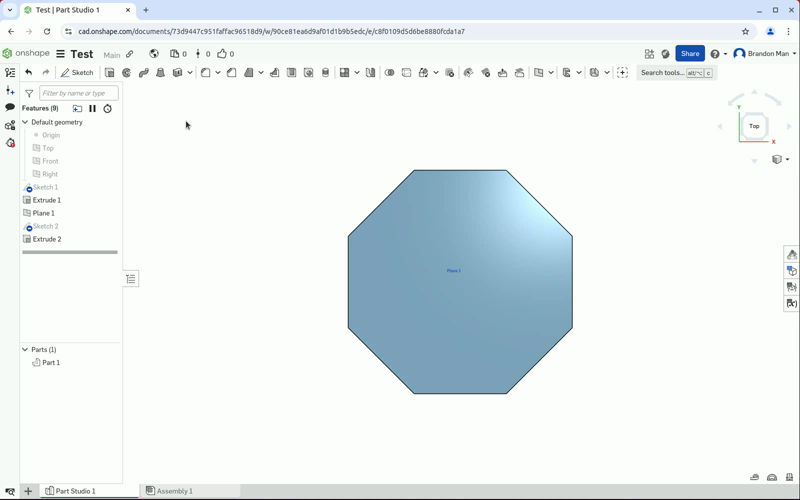
key(shift+h)
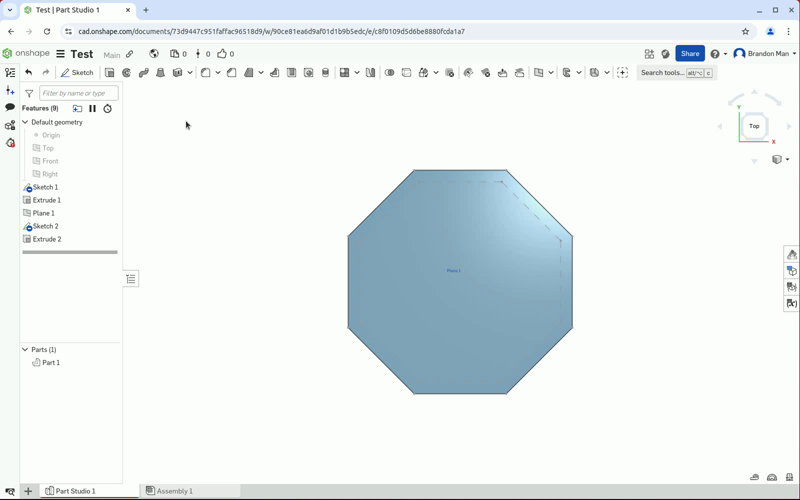
key(shift+7)
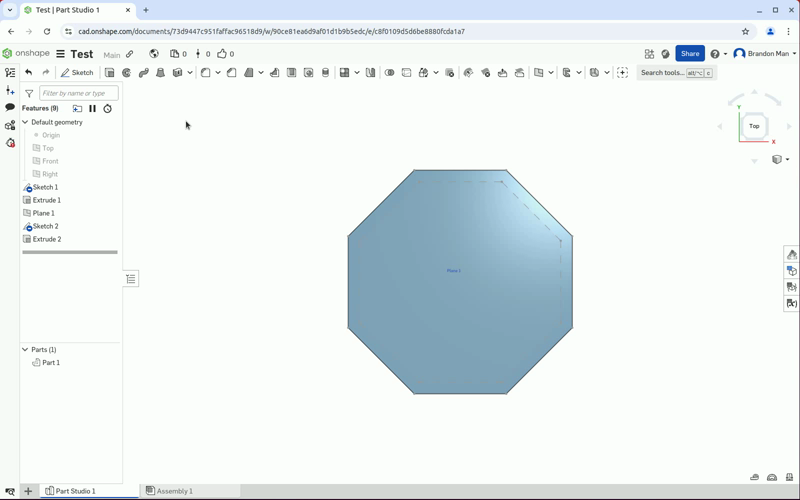
key(up, 3)
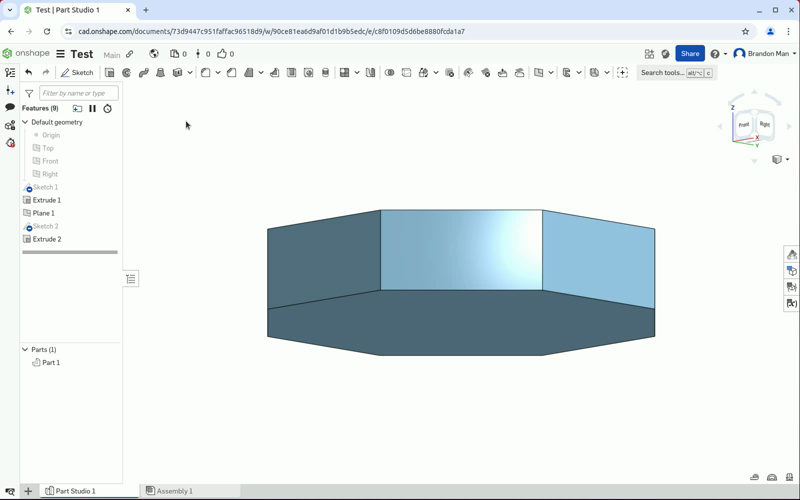
key(left, 3)
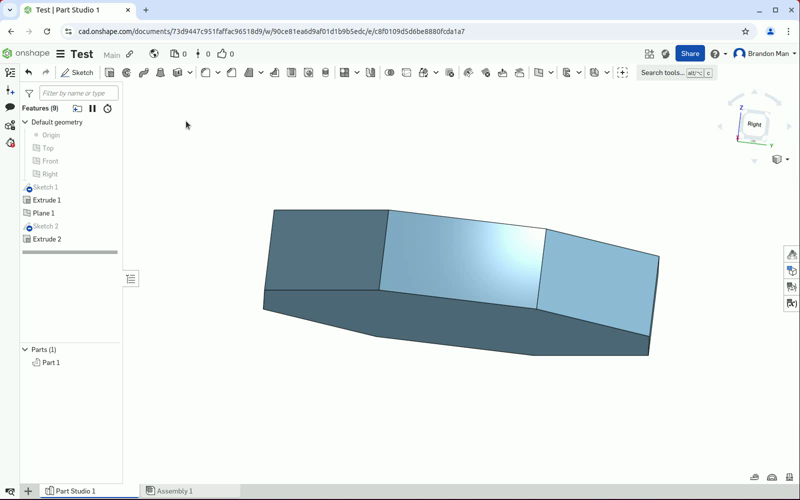
key(right, 3)
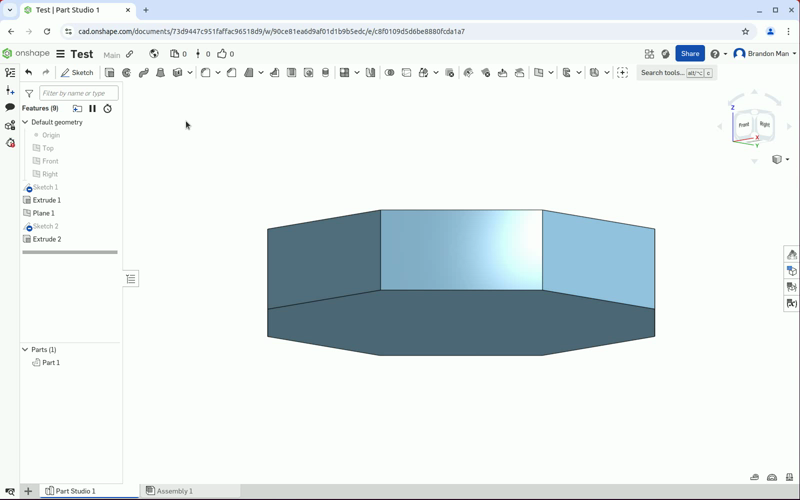
key(down, 3)
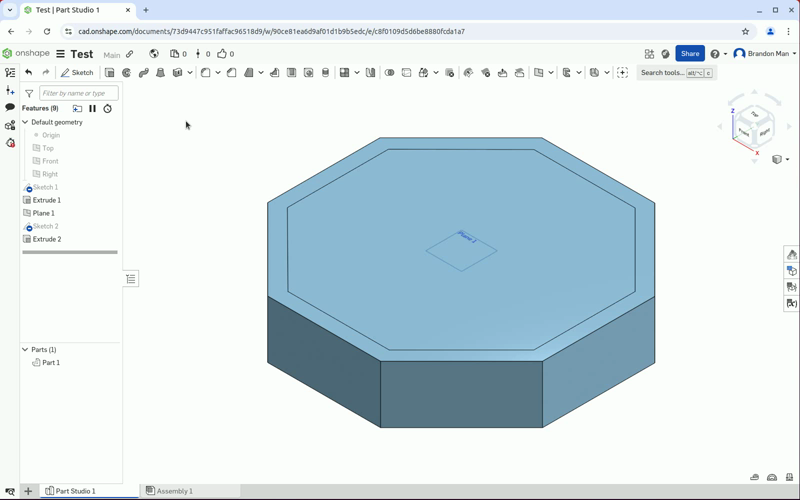
mouse_move(73, 189)
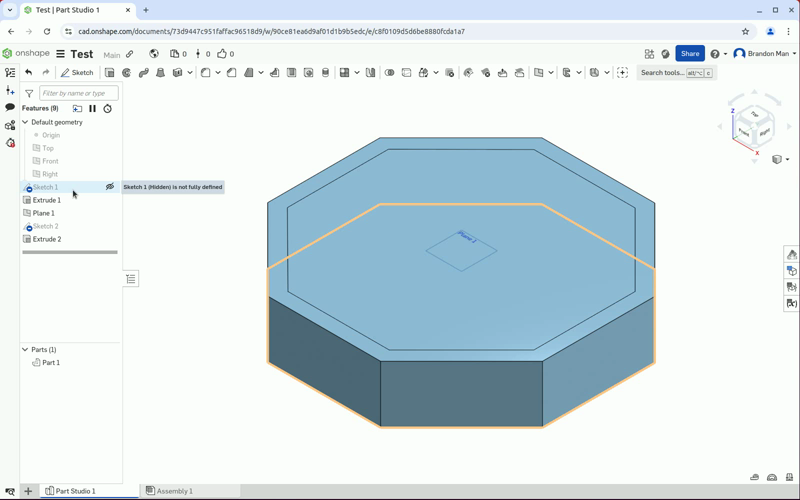
click(73, 189)